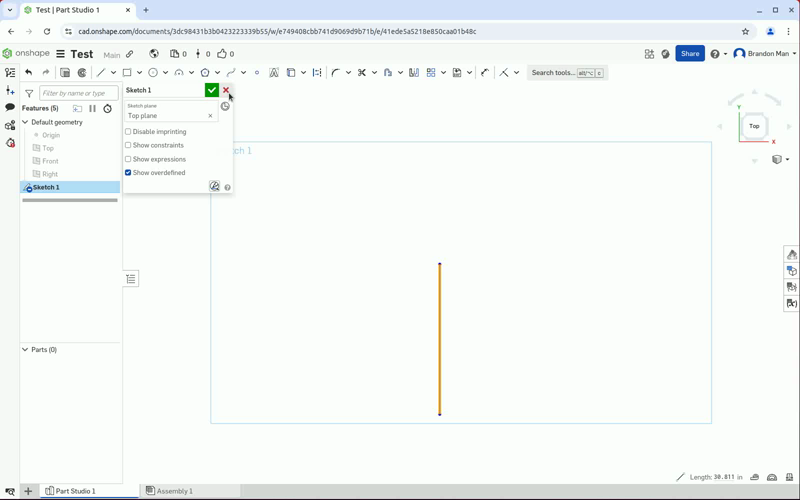
key(shift+h)
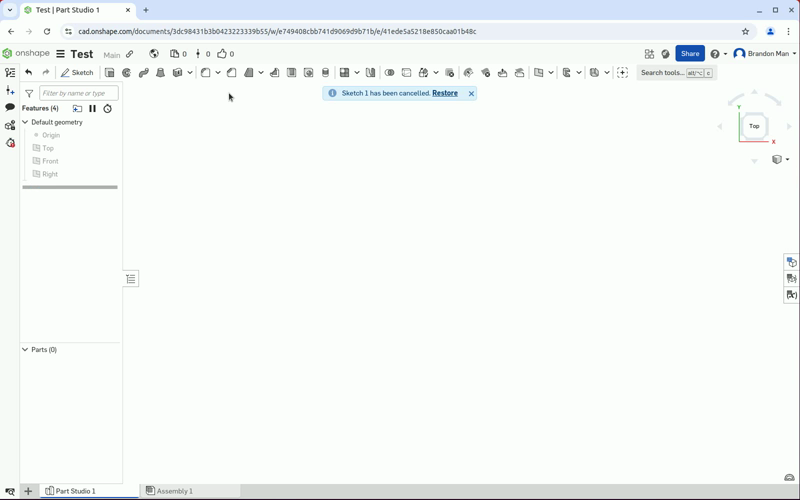
mouse_move(73, 352)
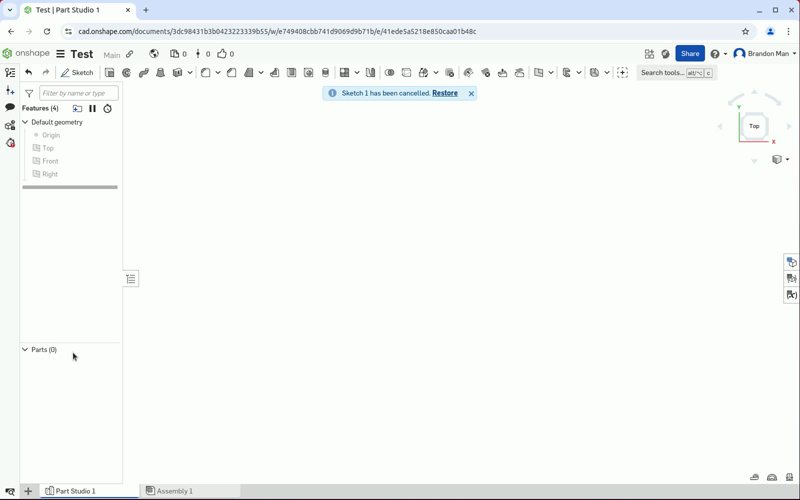
key(y)
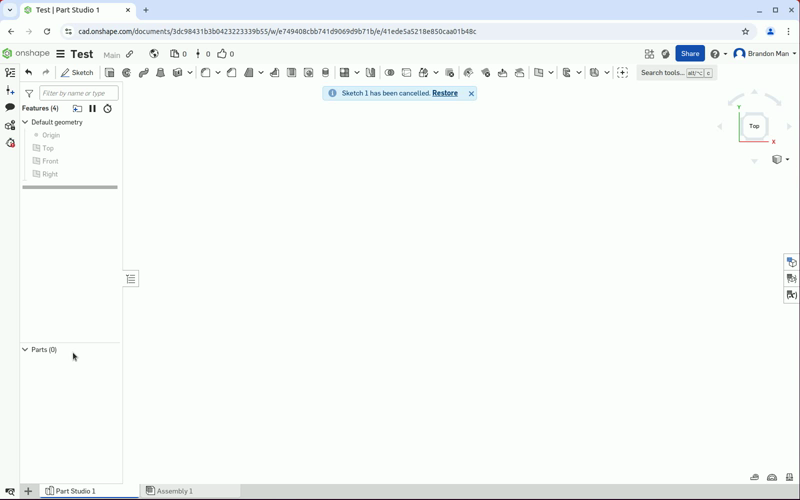
key(shift+p)
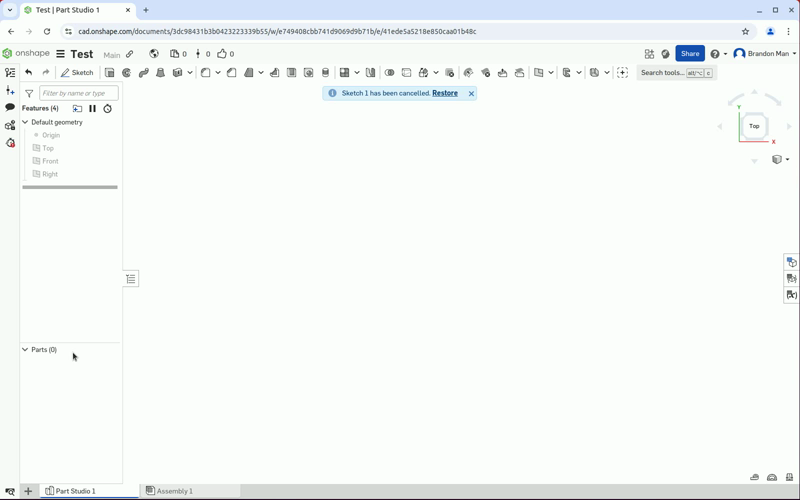
key(space)
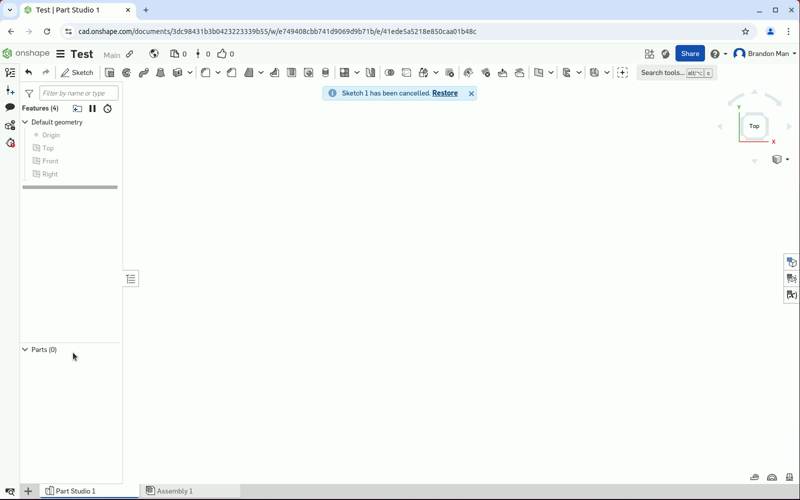
key_down(shift)
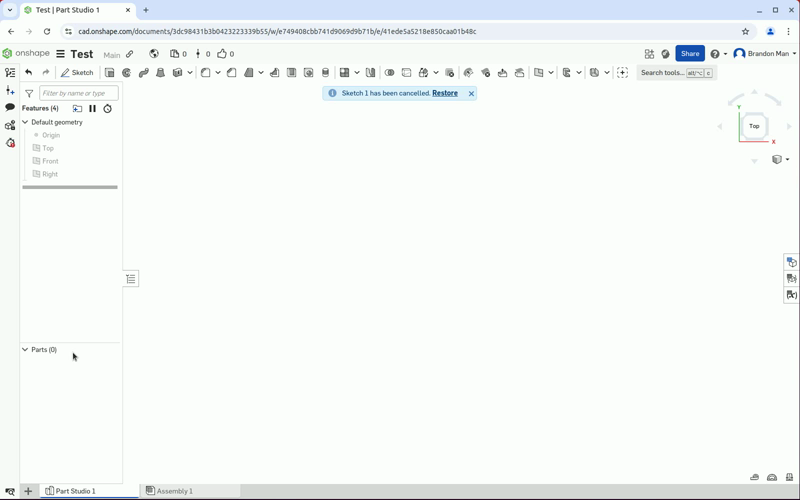
key(up)
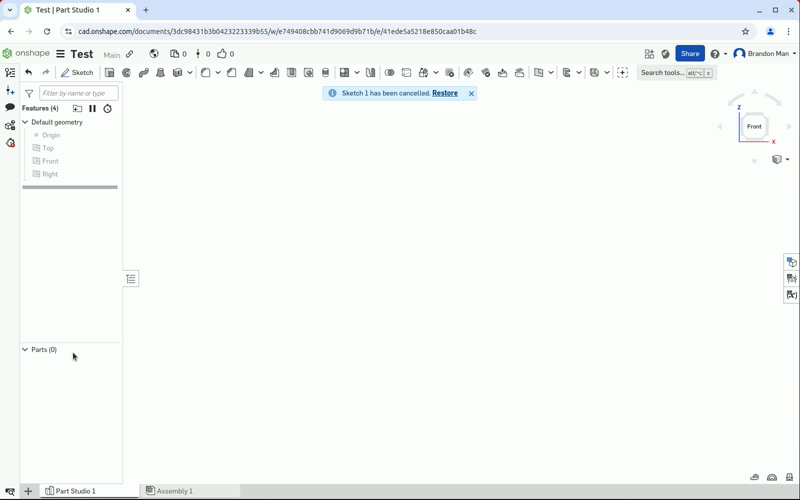
key_up(shift)
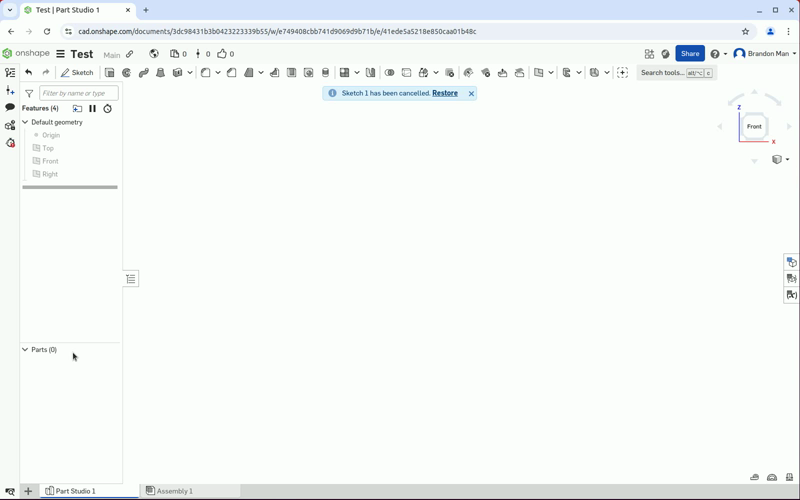
mouse_move(73, 352)
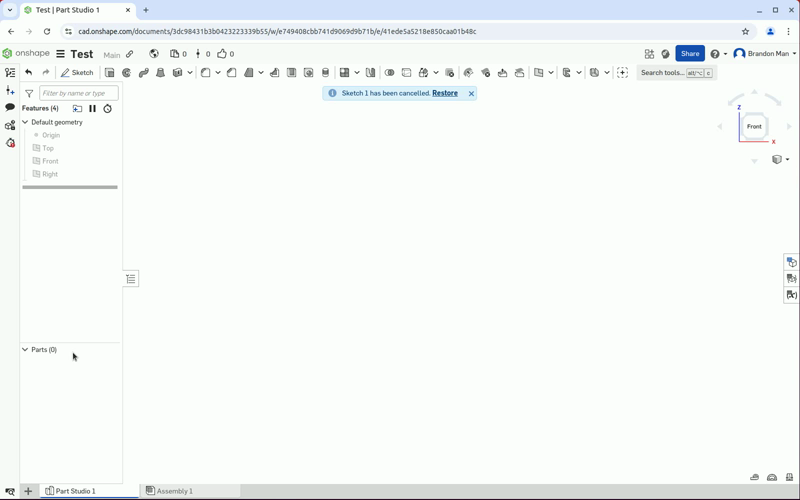
key(shift+y)
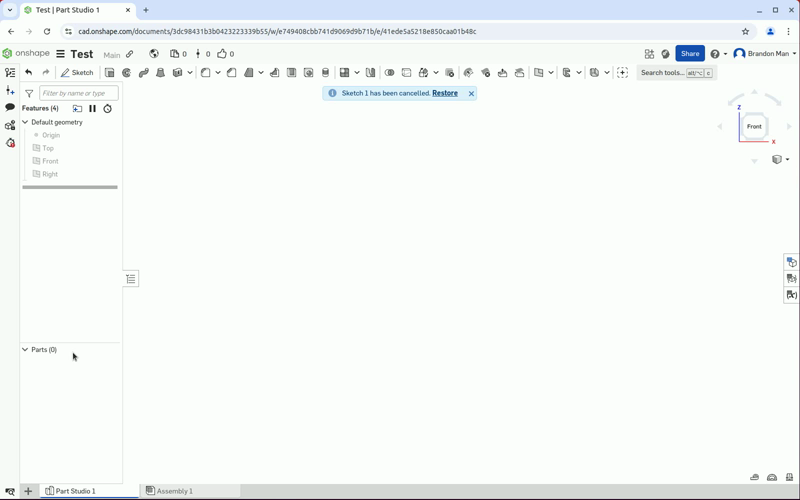
key(shift+s)
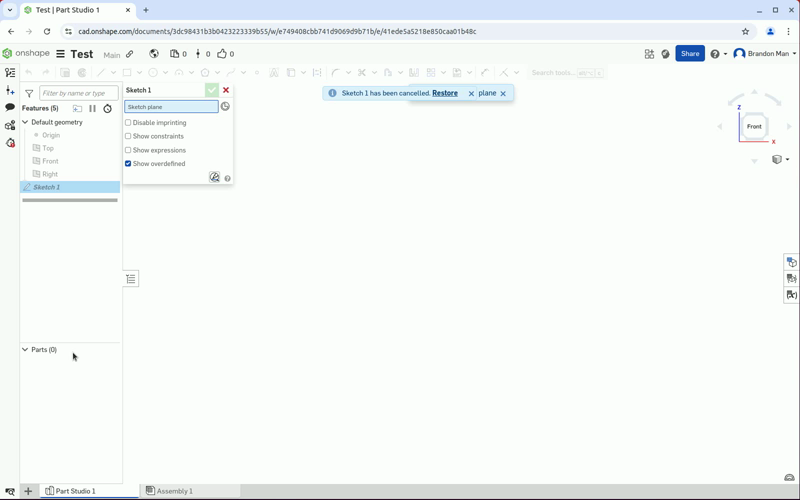
mouse_move(73, 163)
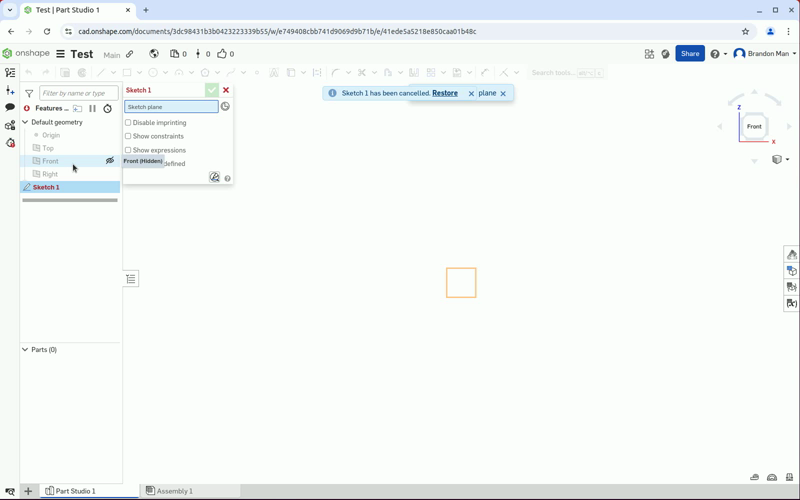
click(73, 163)
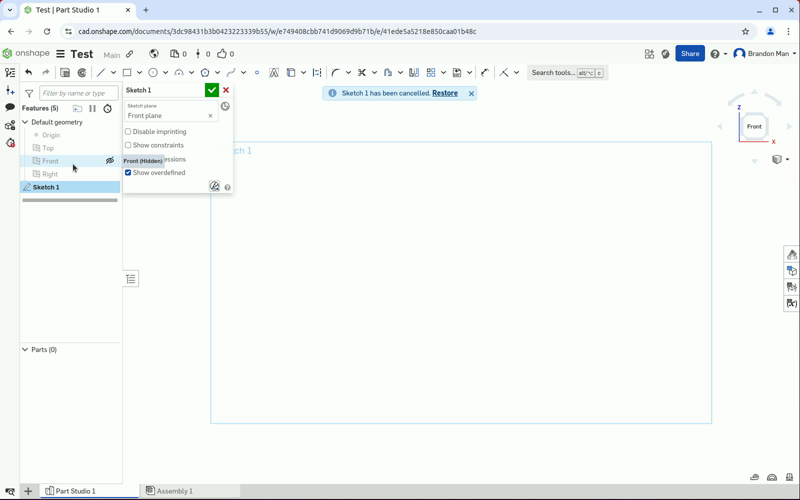
mouse_move(73, 352)
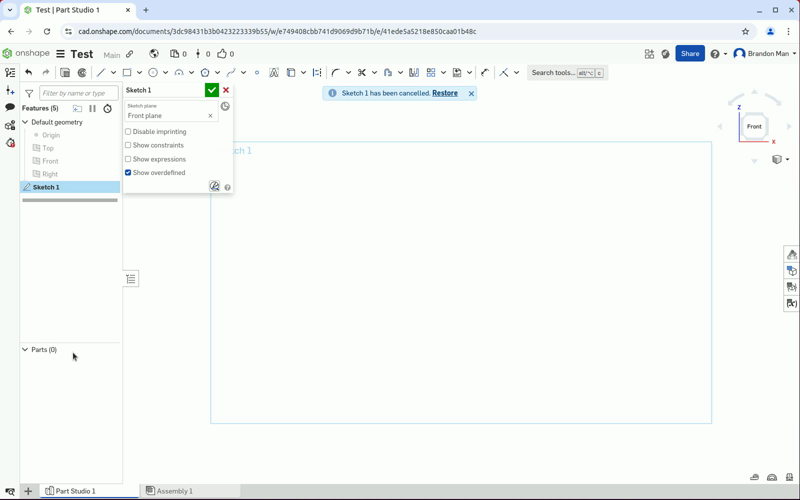
key(y)
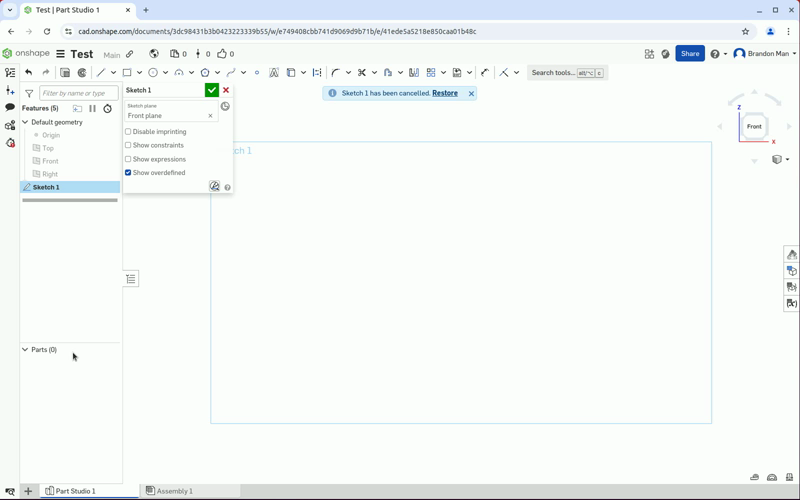
key(a)
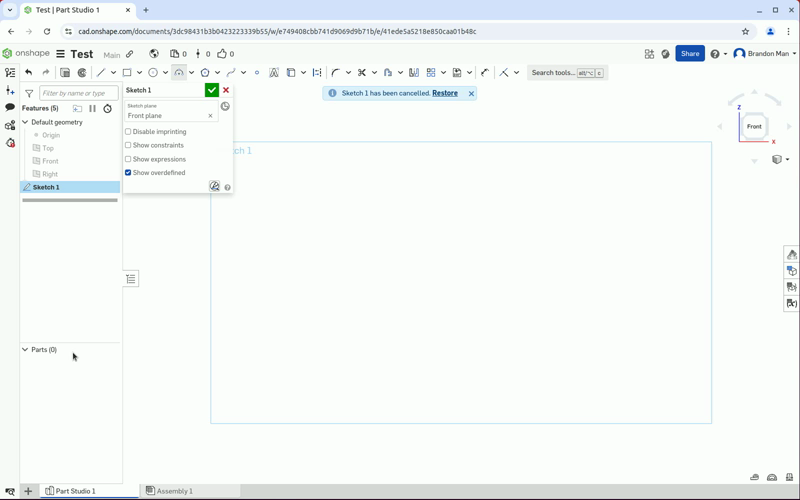
key_down(shift)
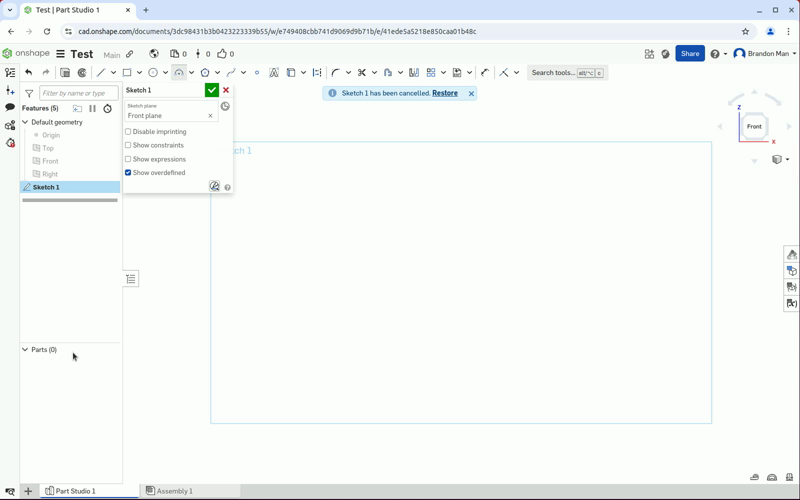
mouse_move(348, 290)
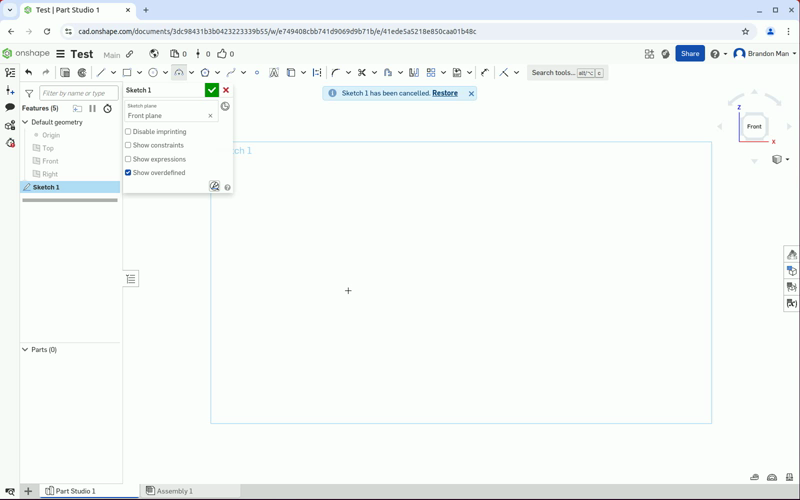
click(348, 290)
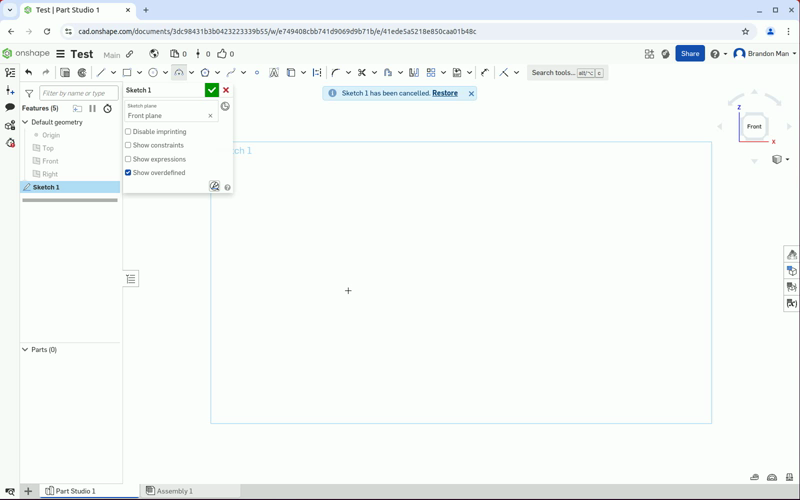
key_up(shift)
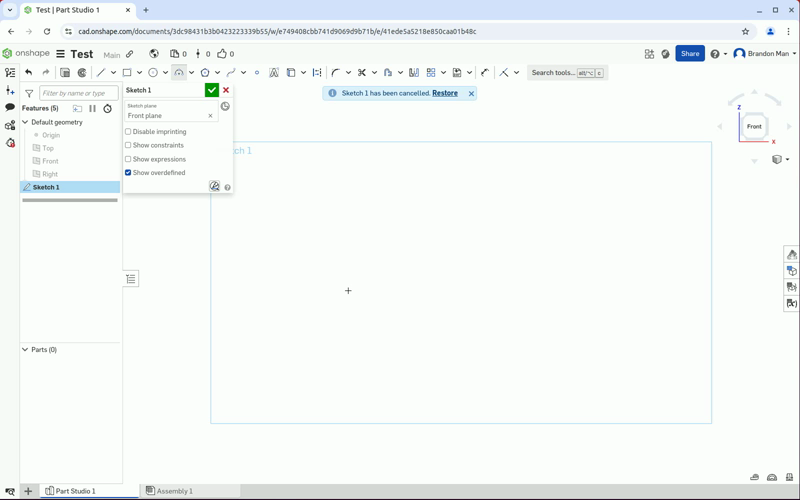
key_down(shift)
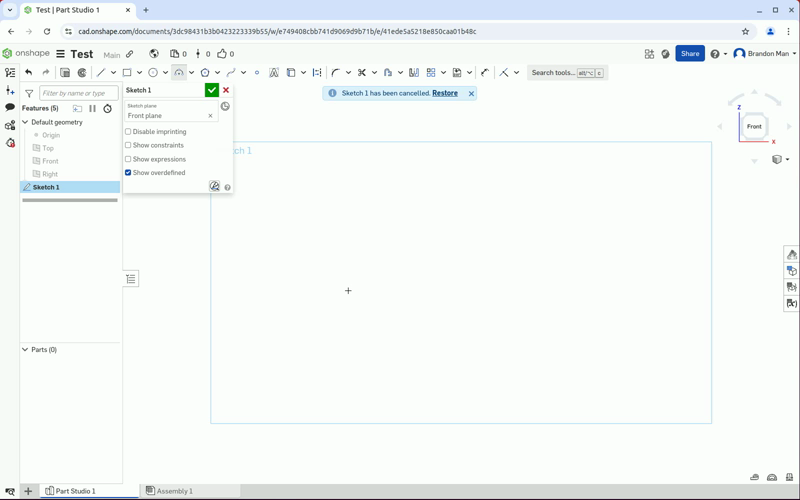
mouse_move(355, 297)
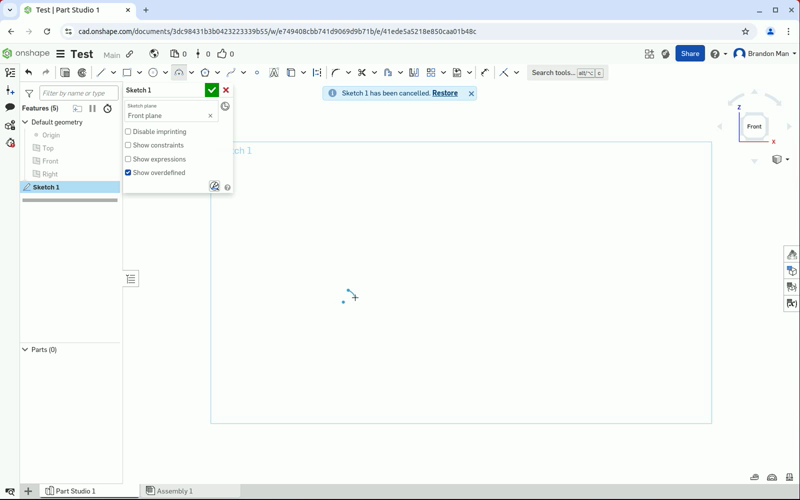
click(355, 297)
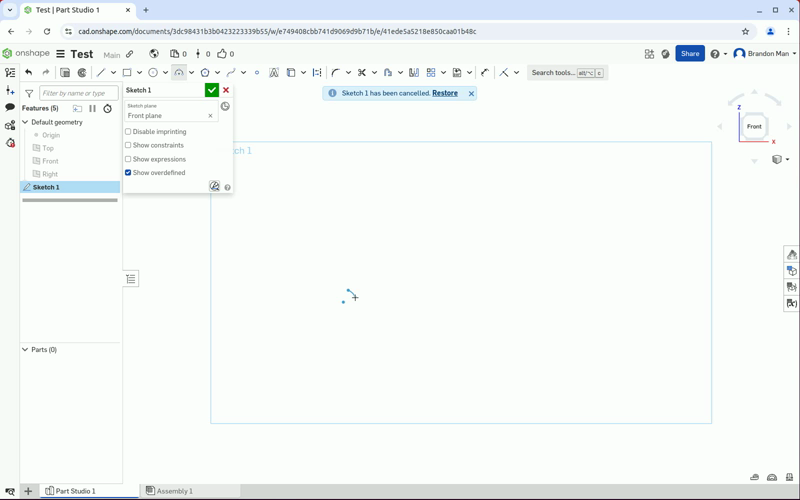
mouse_move(350, 294)
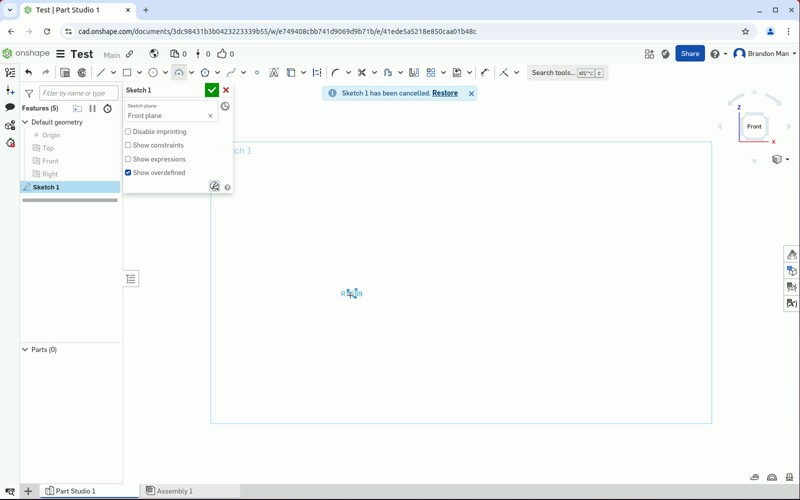
click(350, 294)
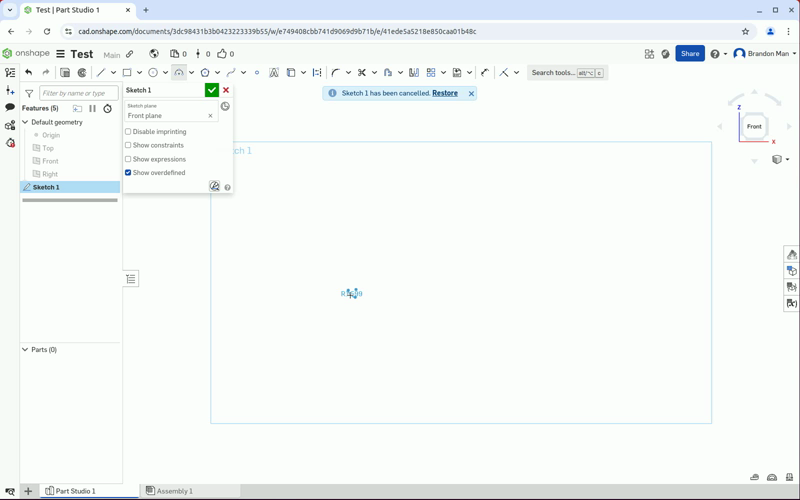
key_up(shift)
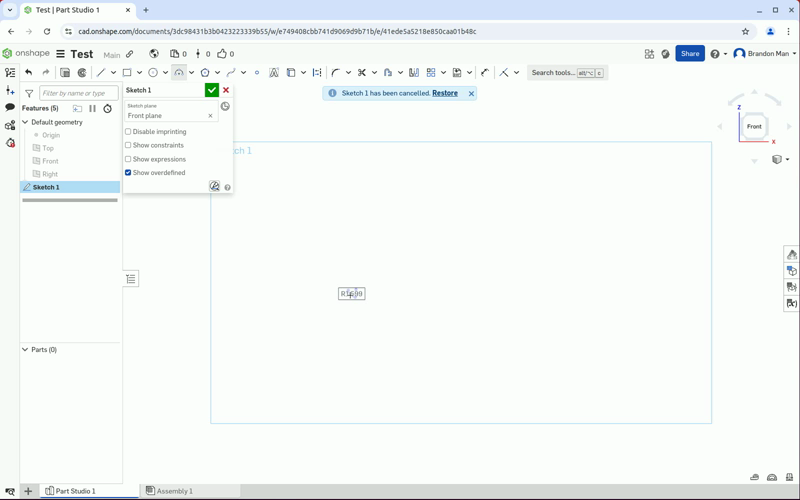
key(esc)
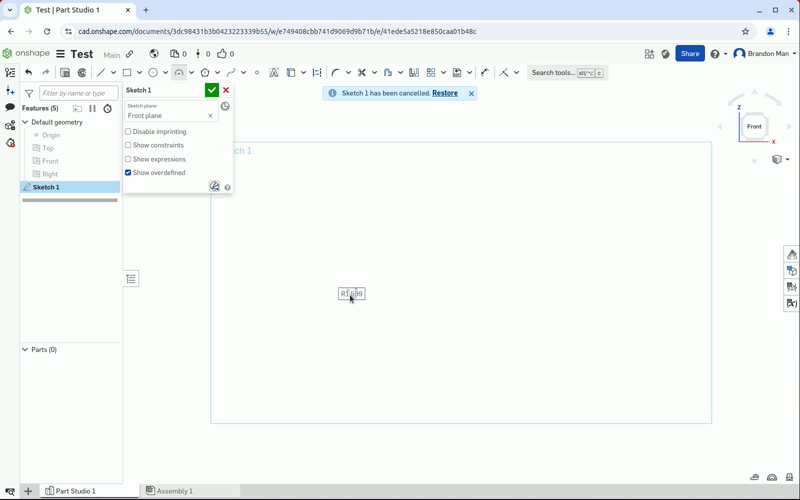
key(l)
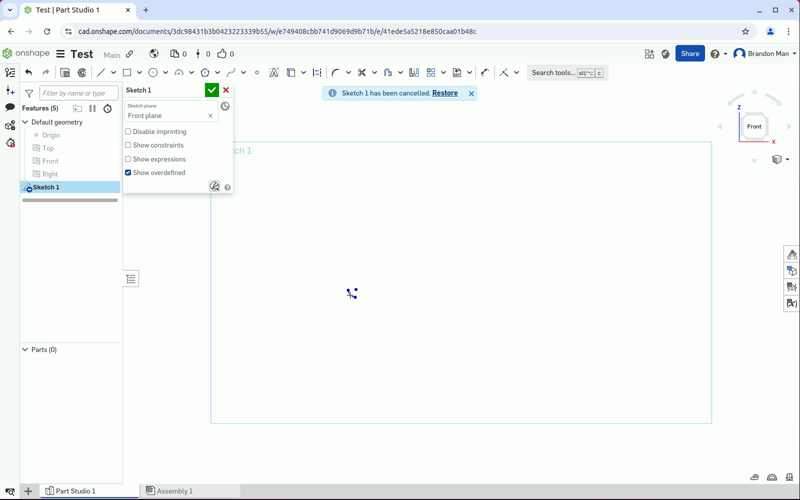
mouse_move(355, 297)
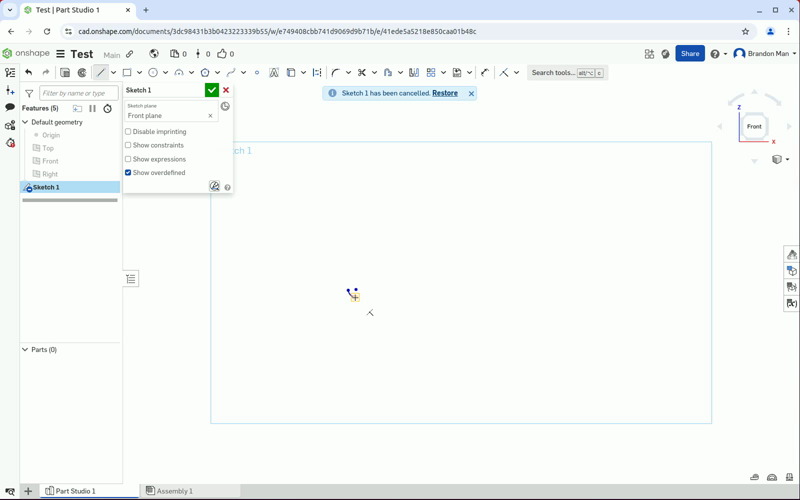
click(355, 297)
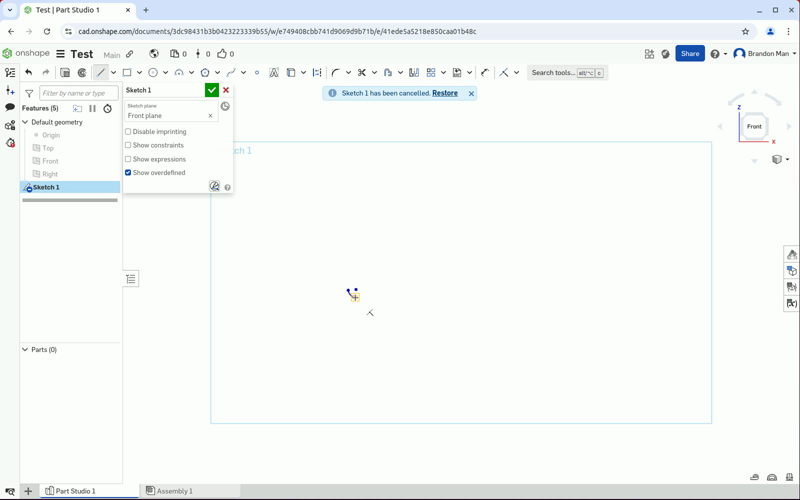
key_down(shift)
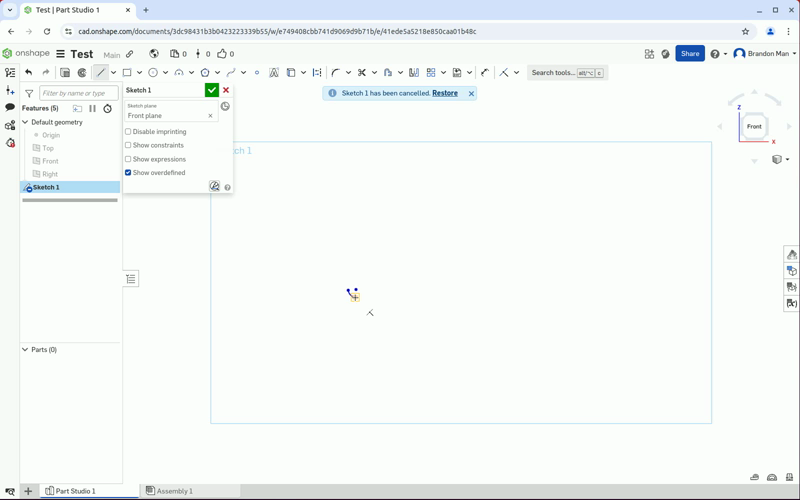
mouse_move(564, 297)
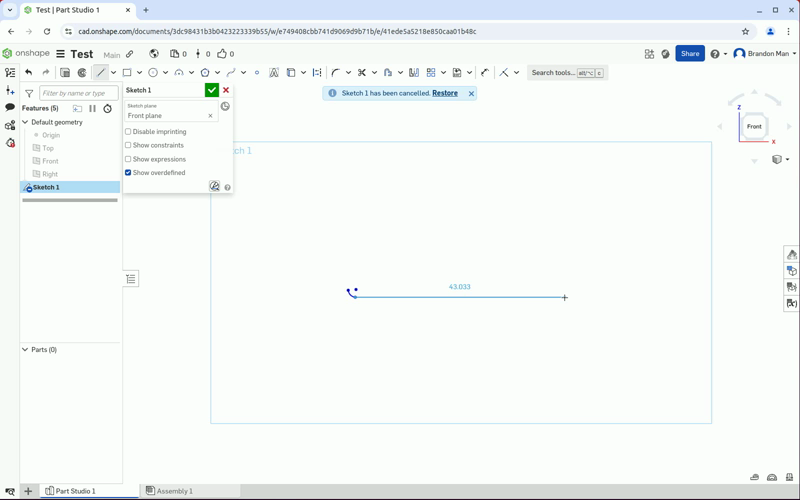
click(564, 297)
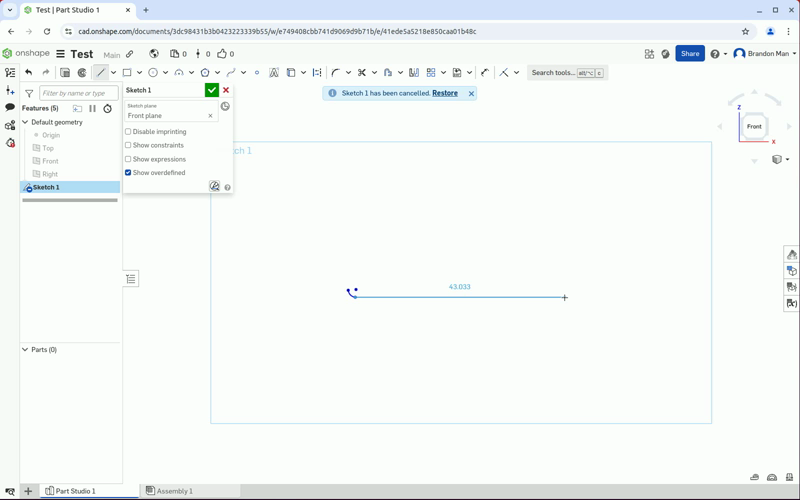
key_up(shift)
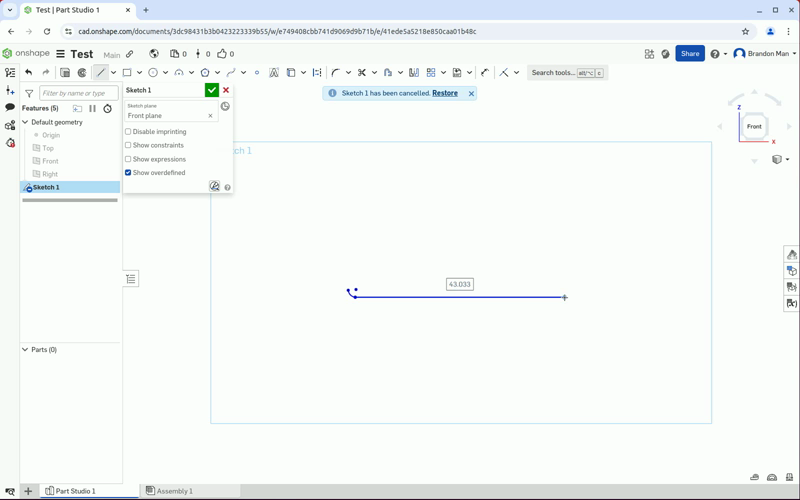
key(esc)
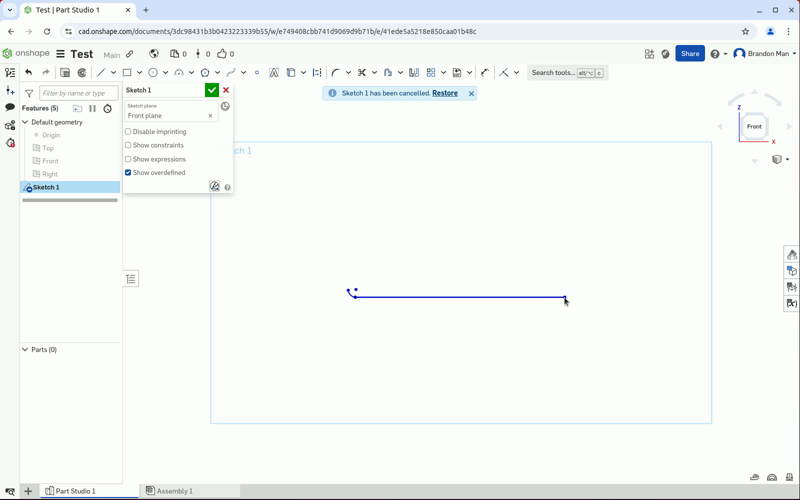
key(a)
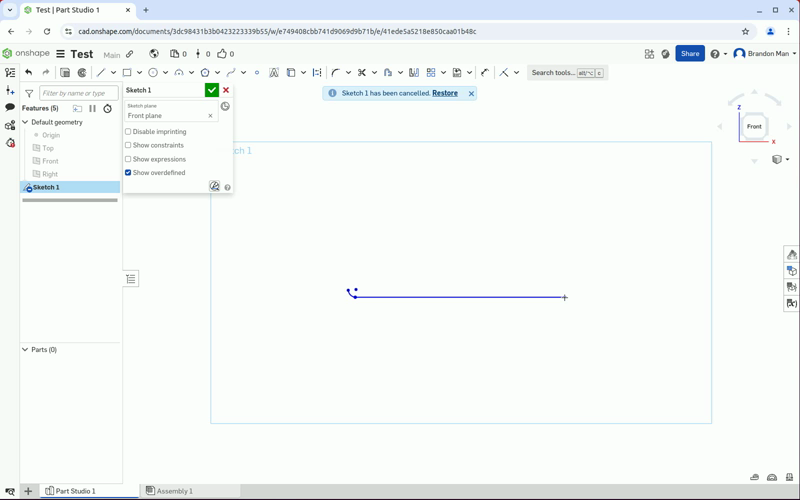
mouse_move(564, 297)
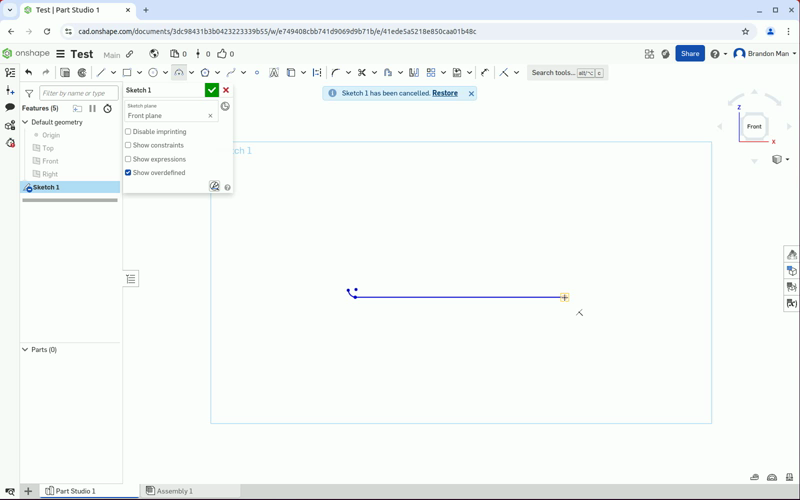
click(564, 297)
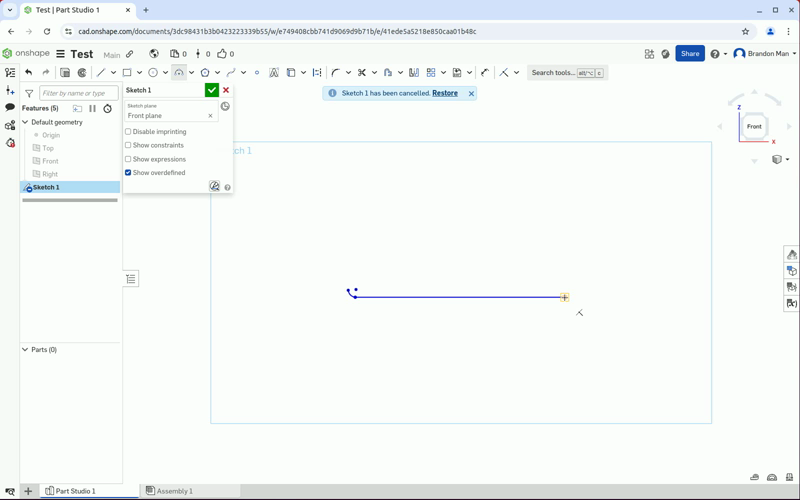
key_down(shift)
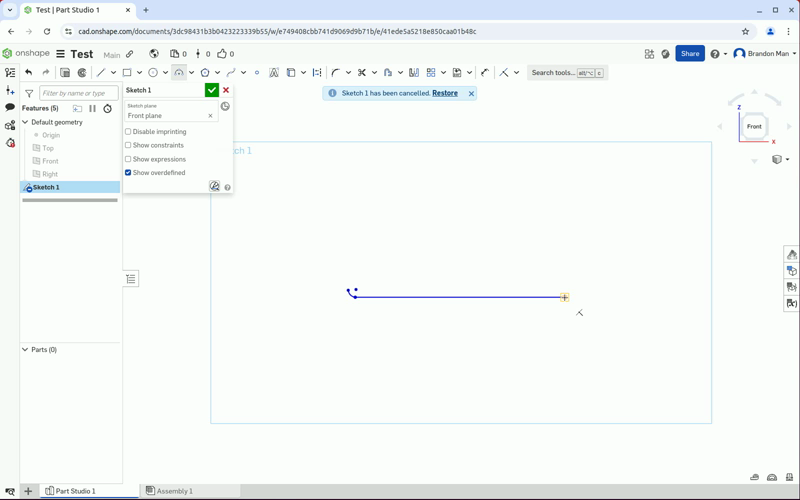
mouse_move(572, 290)
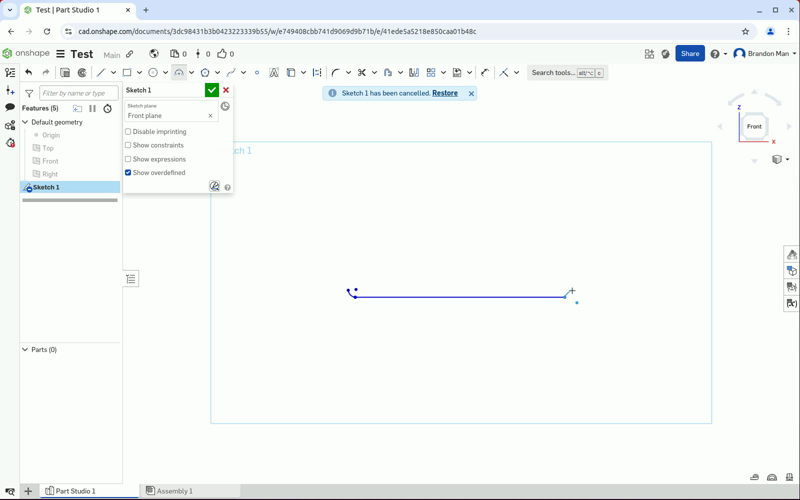
click(572, 290)
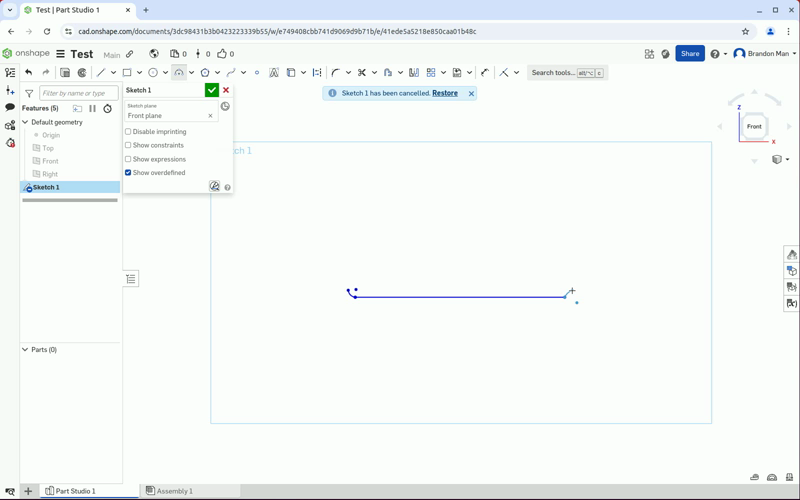
mouse_move(570, 294)
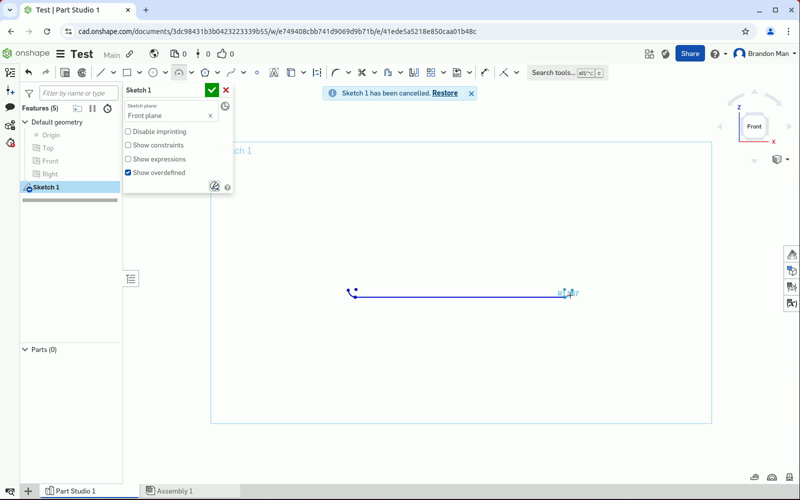
click(570, 294)
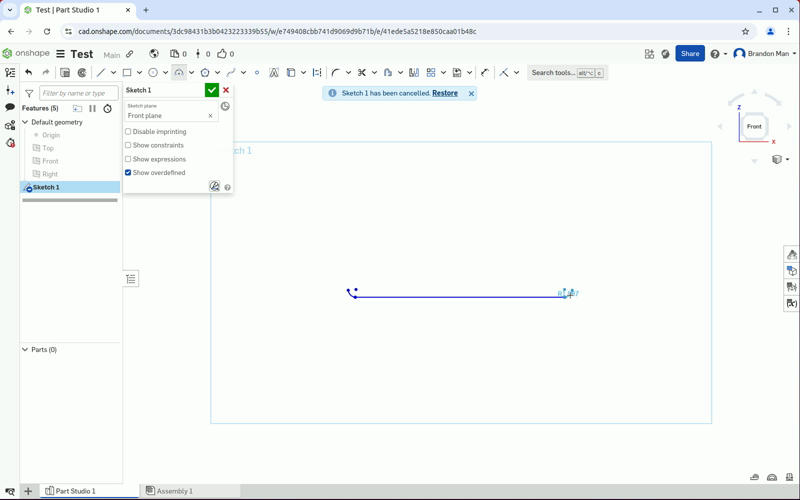
key_up(shift)
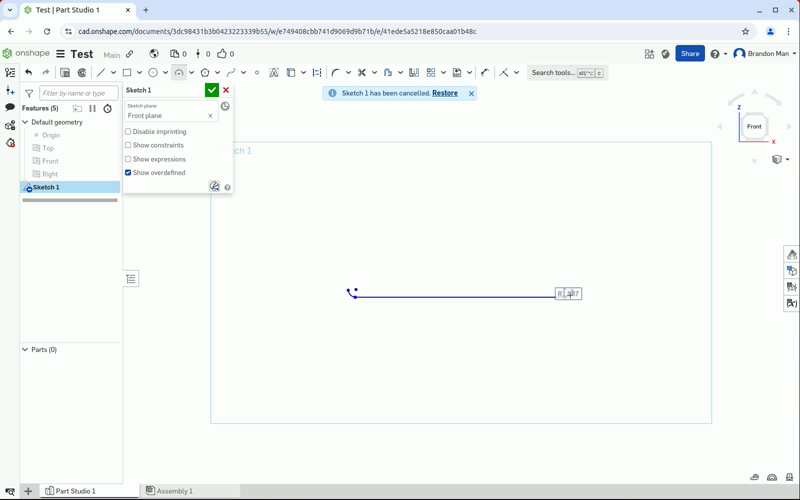
key(esc)
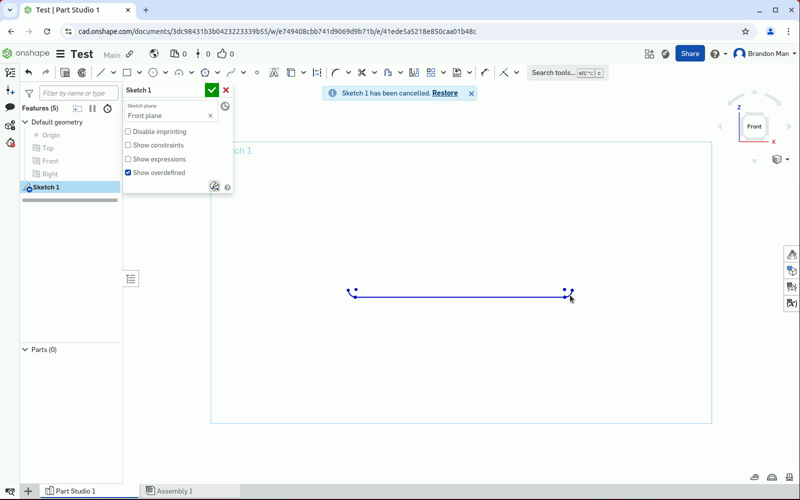
key(l)
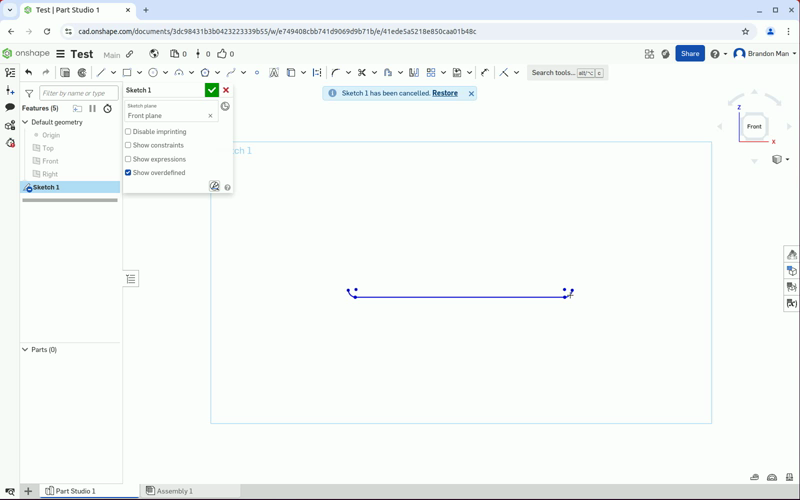
mouse_move(572, 290)
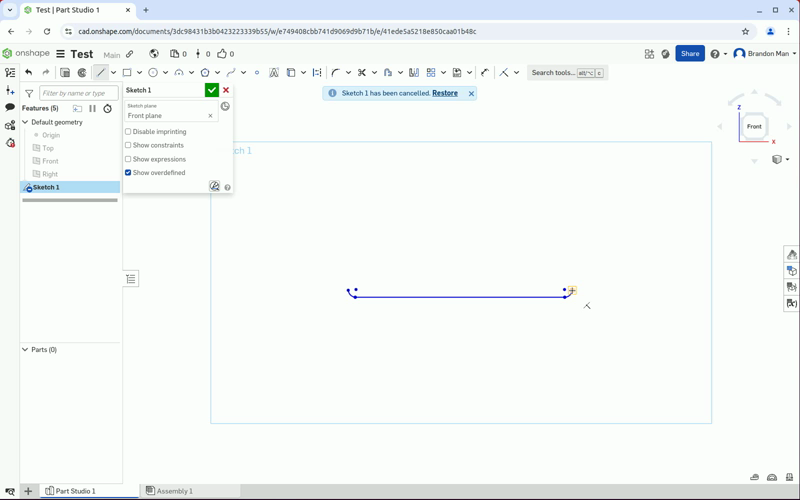
click(572, 290)
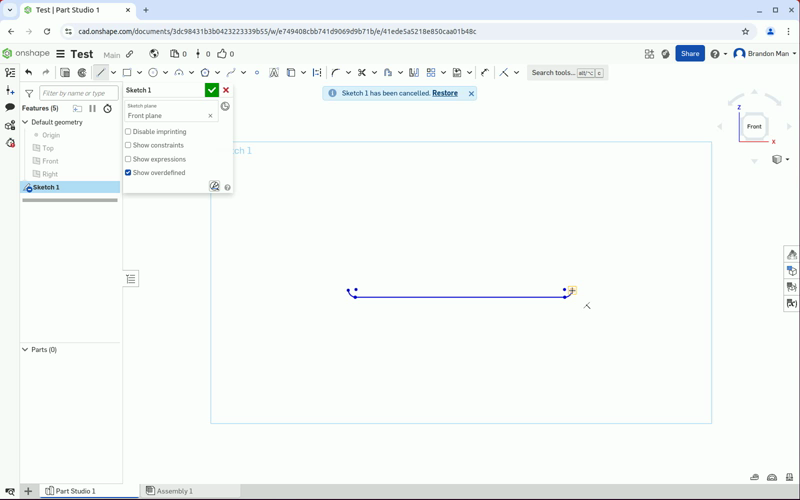
key_down(shift)
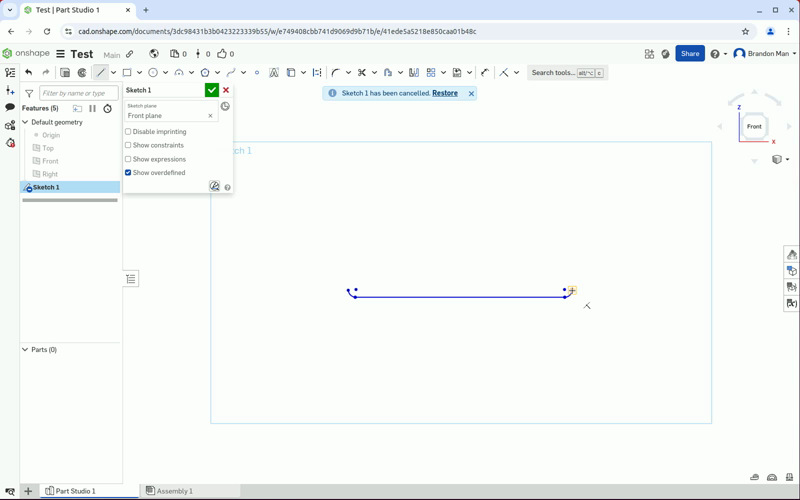
mouse_move(589, 290)
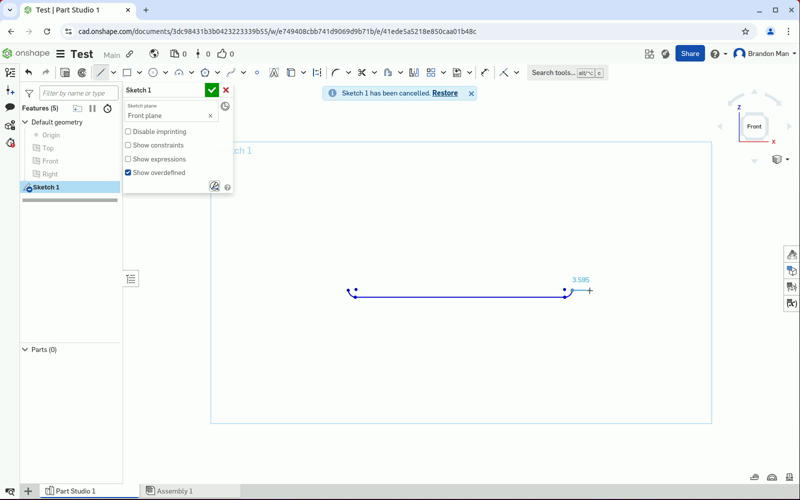
mouse_move(572, 275)
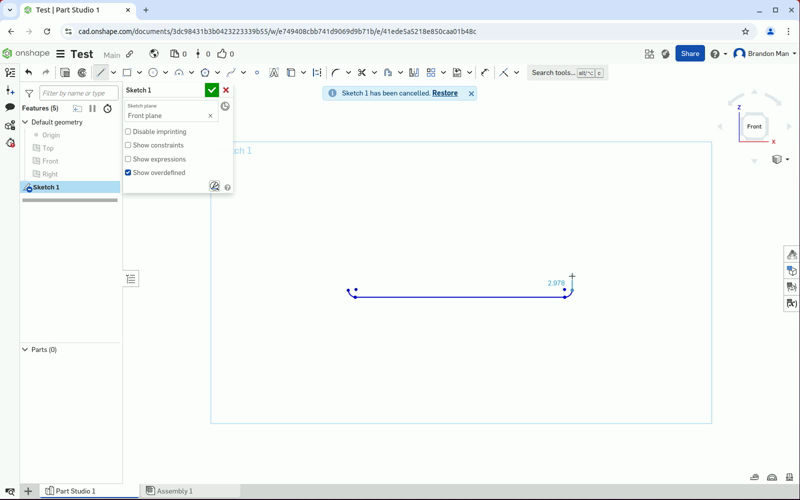
click(572, 275)
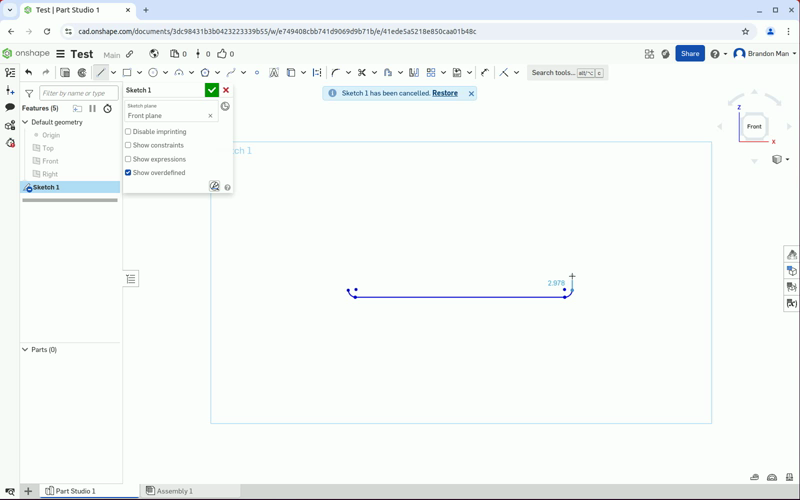
key_up(shift)
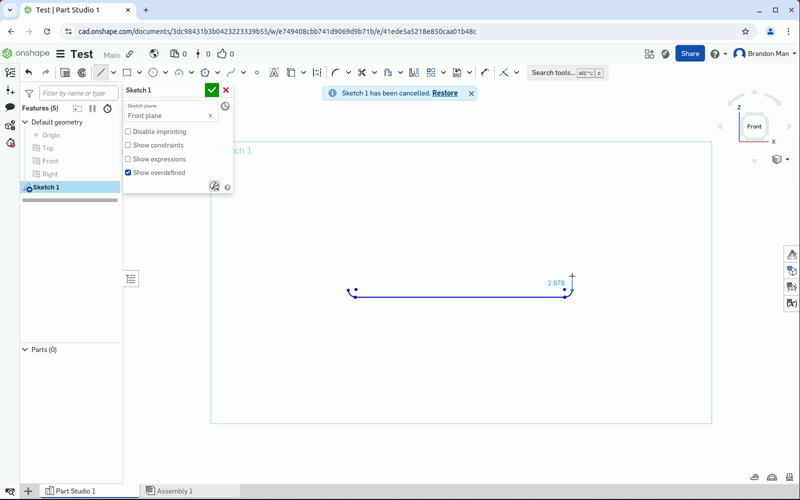
key(esc)
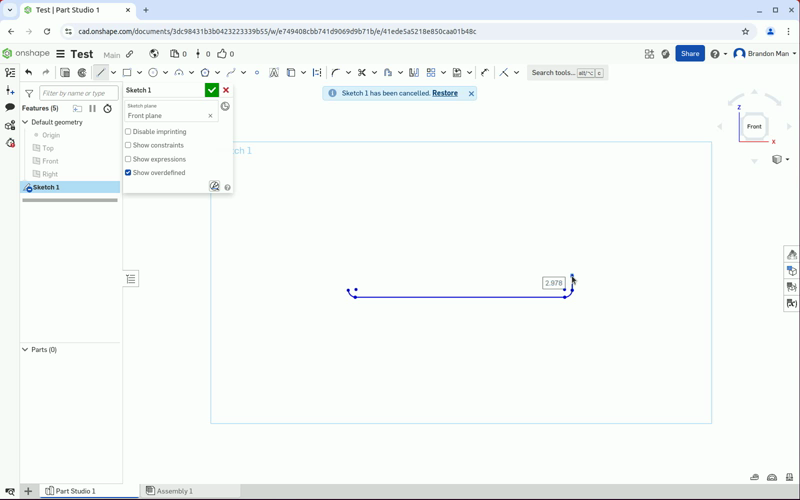
key(a)
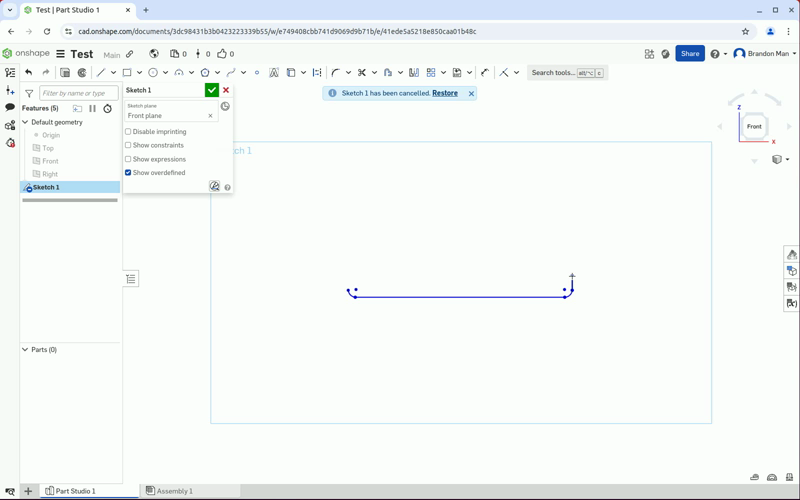
mouse_move(572, 275)
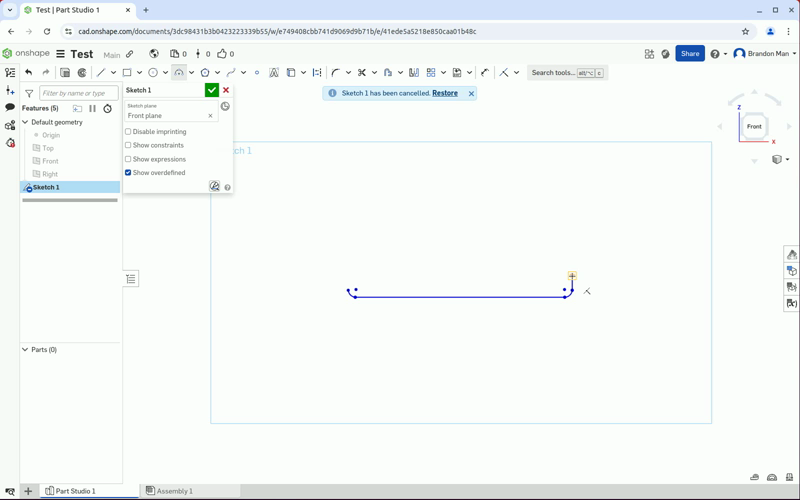
click(572, 275)
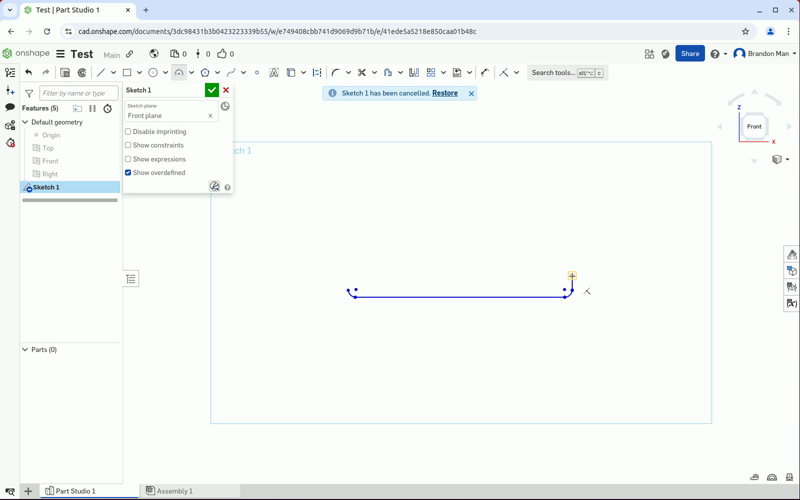
key_down(shift)
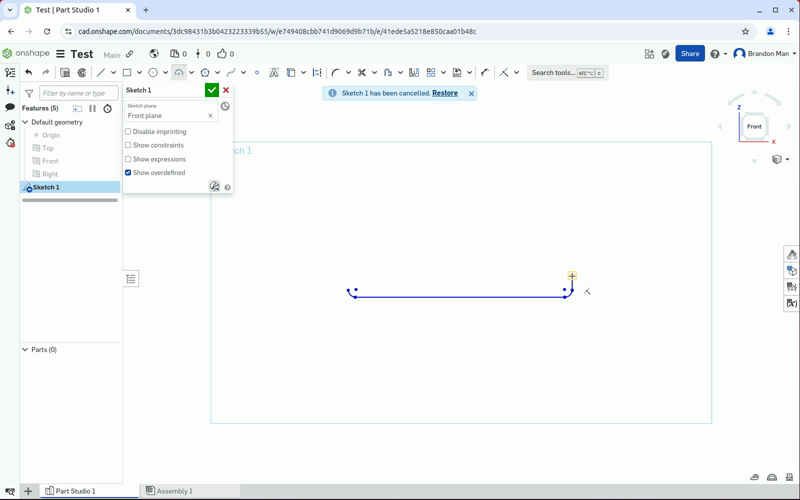
mouse_move(564, 268)
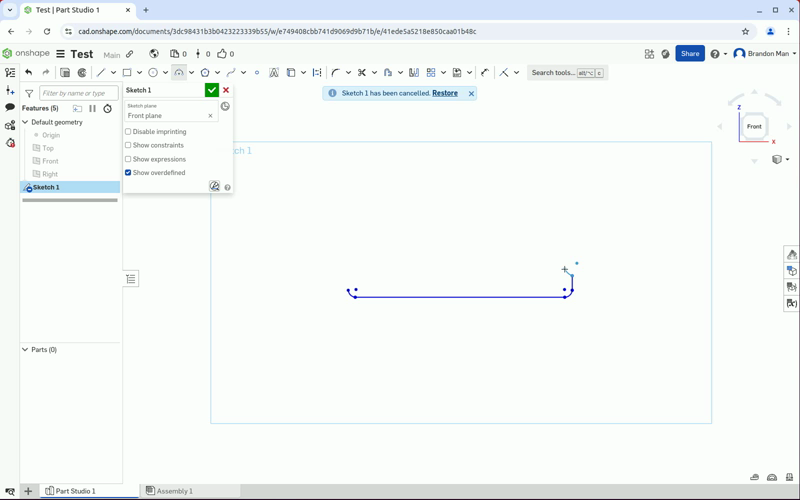
click(564, 268)
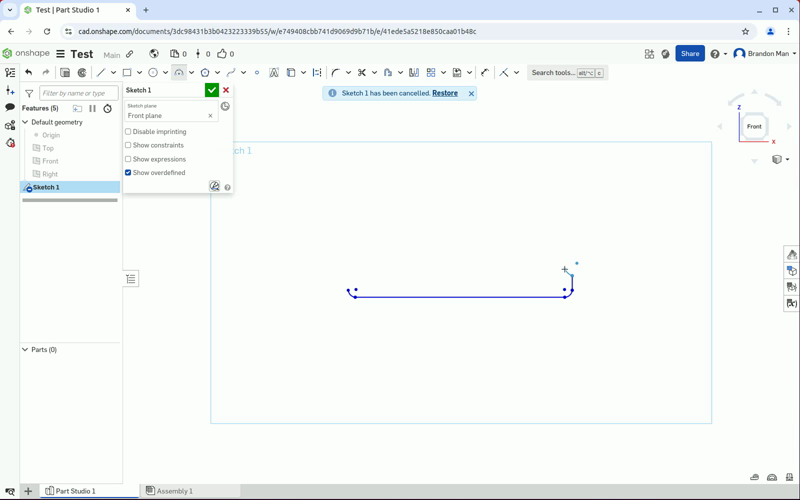
mouse_move(570, 270)
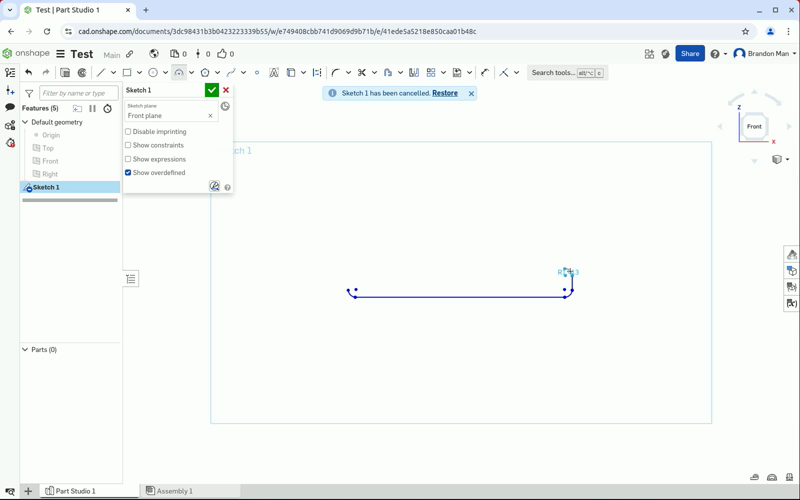
click(570, 270)
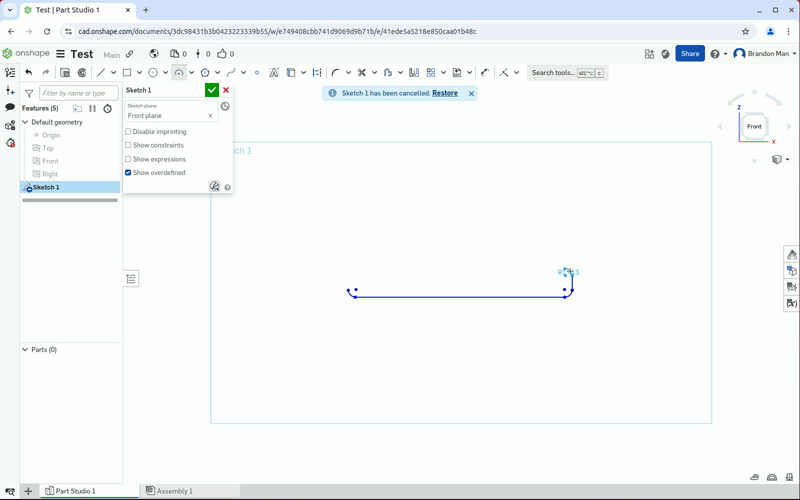
key_up(shift)
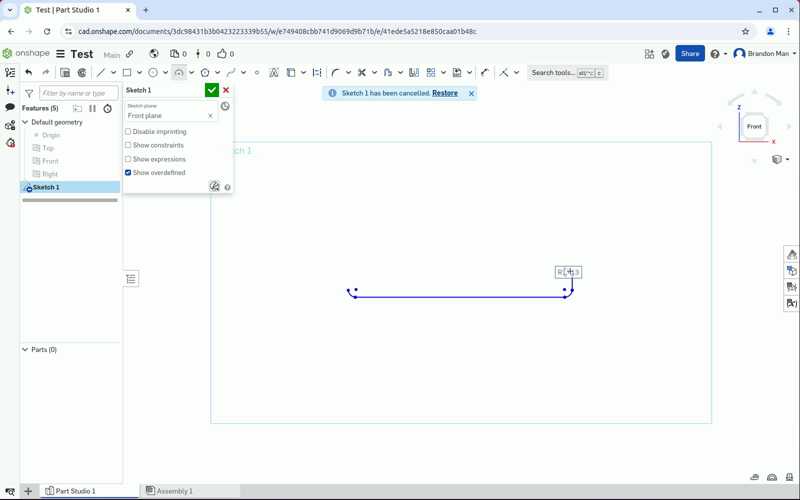
key(esc)
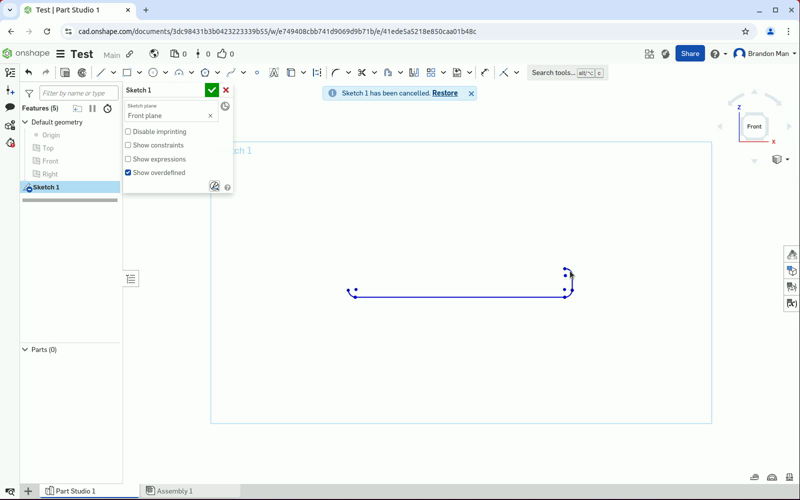
key(l)
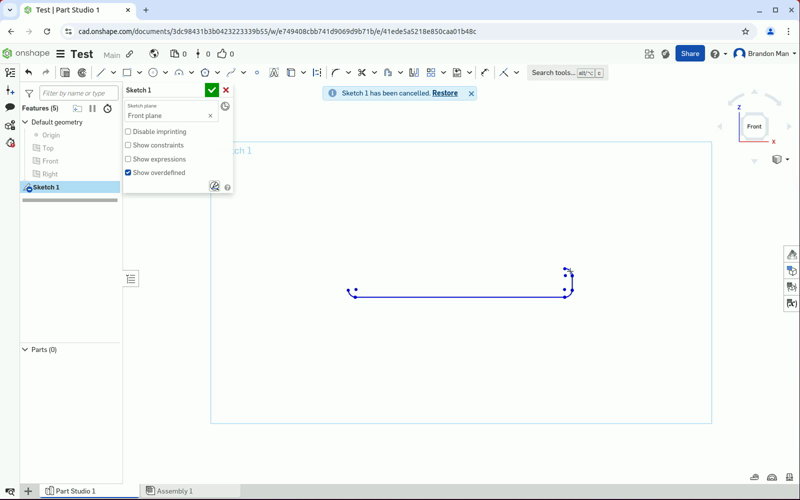
mouse_move(564, 268)
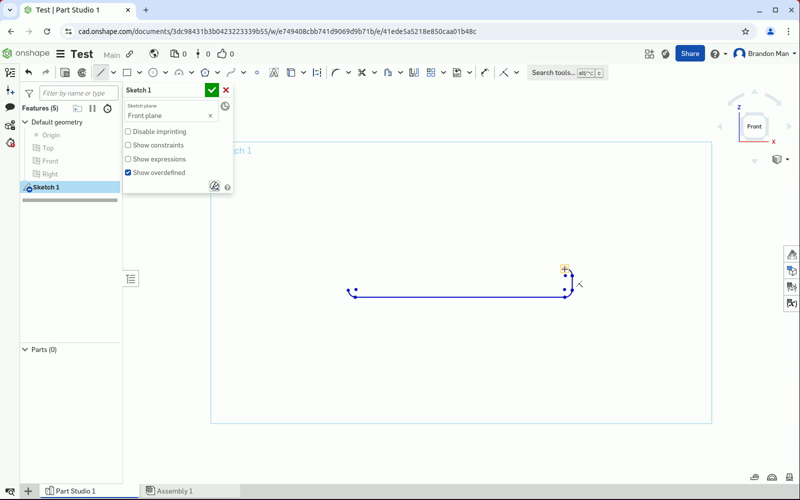
click(564, 268)
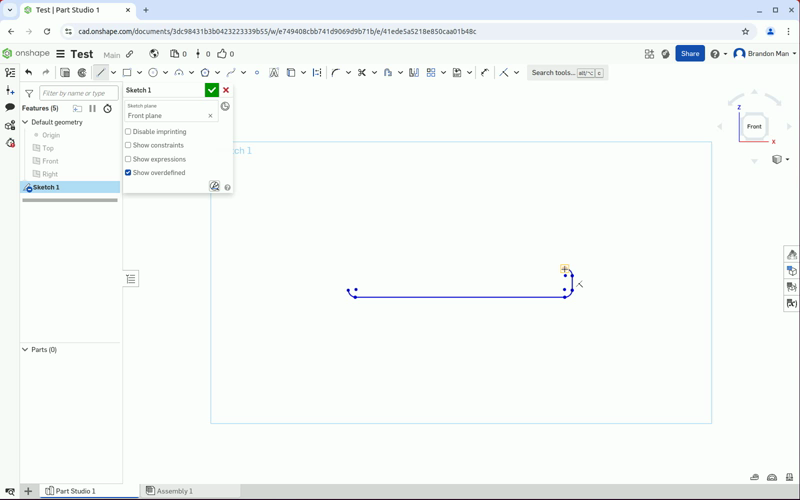
key_down(shift)
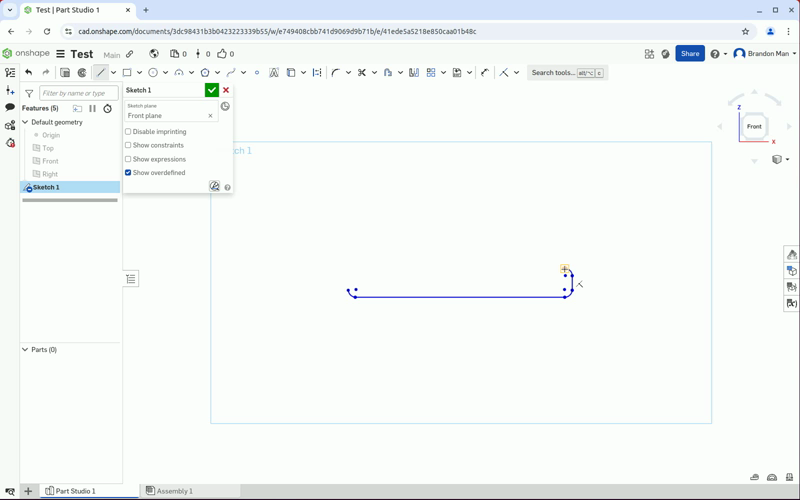
mouse_move(355, 268)
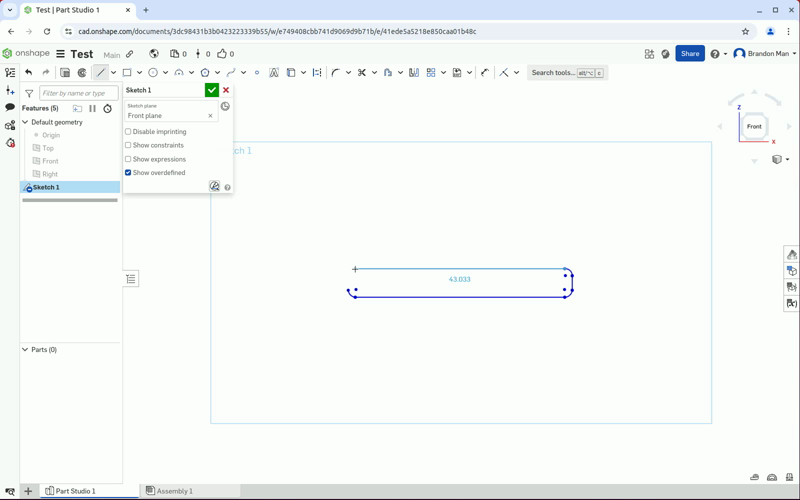
click(355, 268)
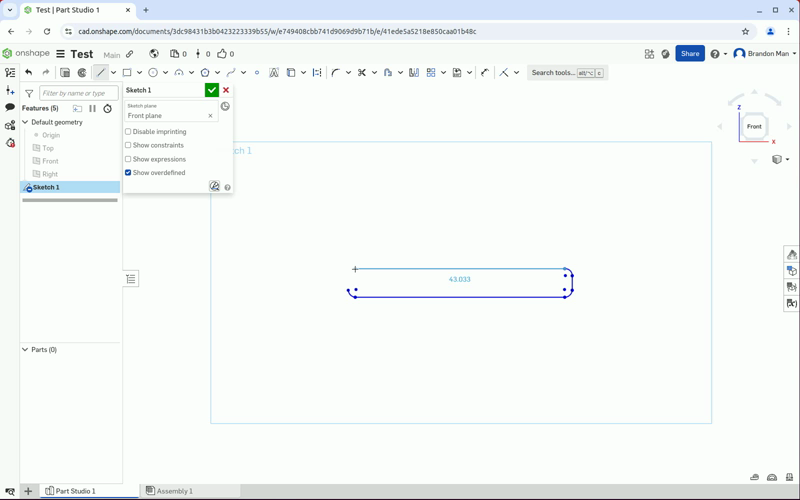
key_up(shift)
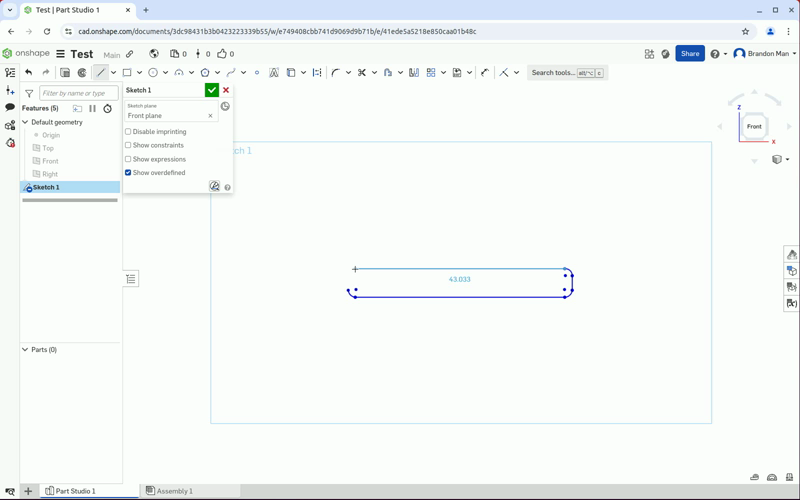
key(esc)
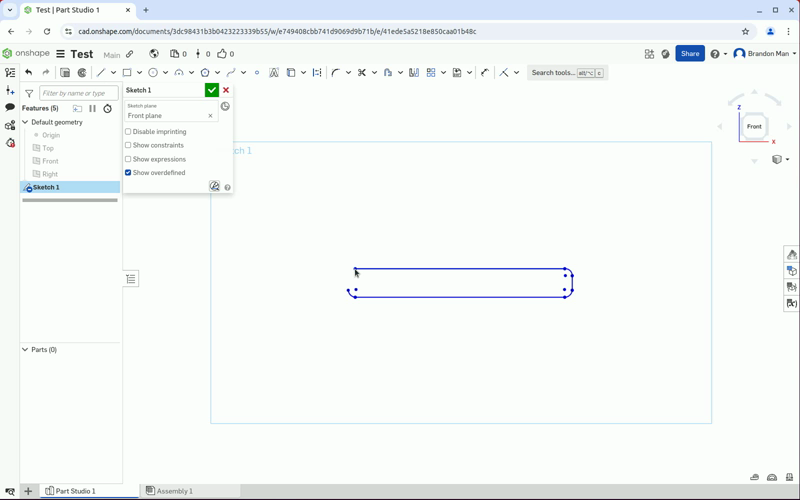
key(a)
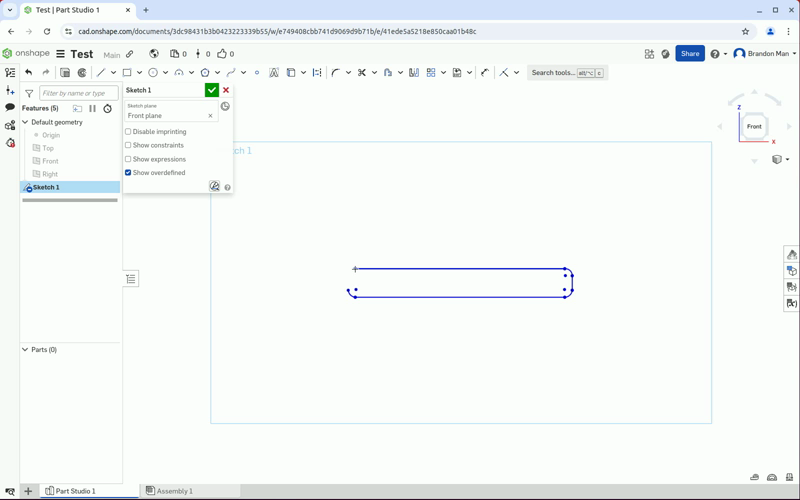
mouse_move(355, 268)
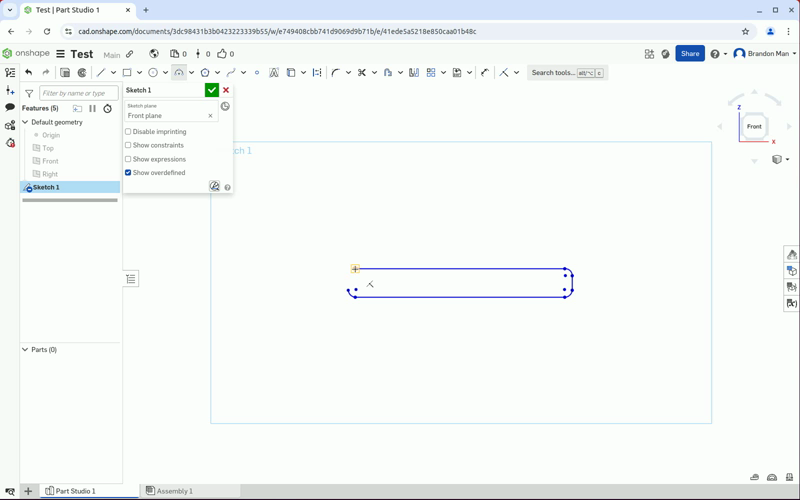
click(355, 268)
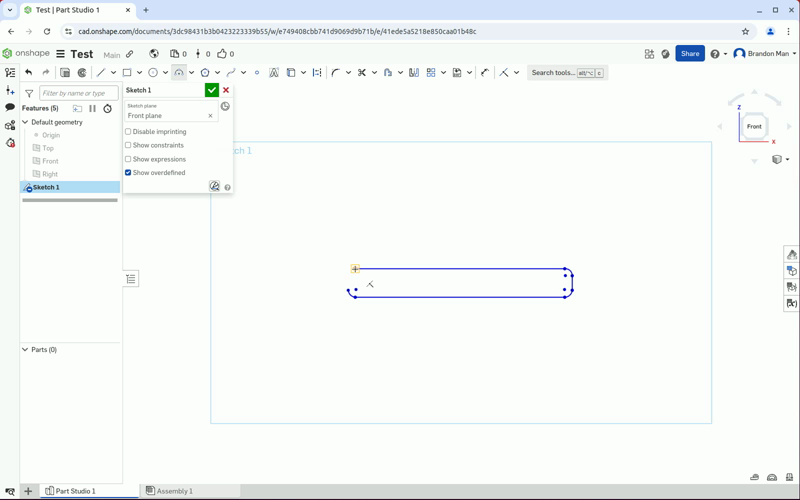
key_down(shift)
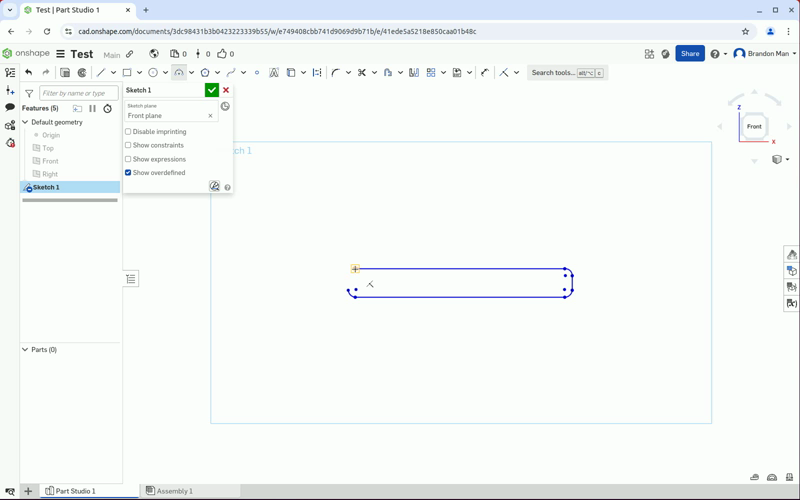
mouse_move(348, 275)
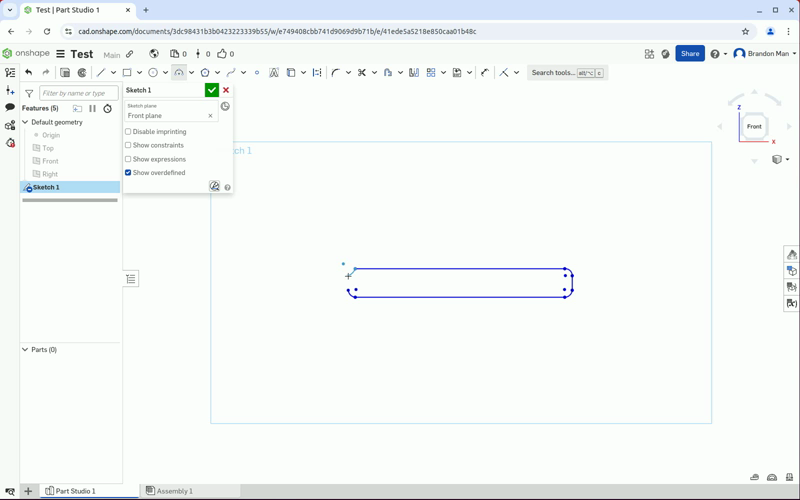
click(348, 275)
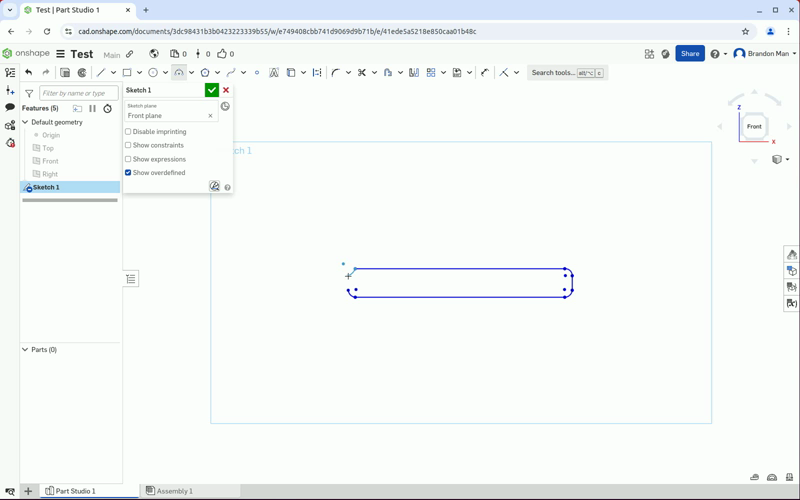
mouse_move(350, 270)
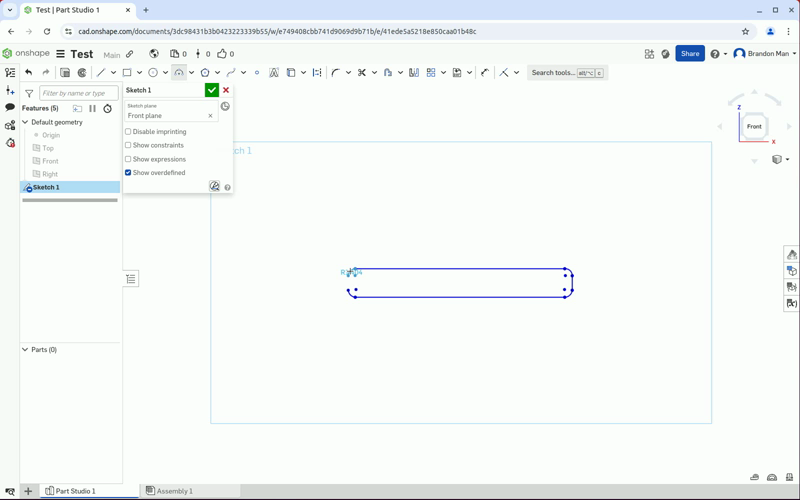
click(350, 270)
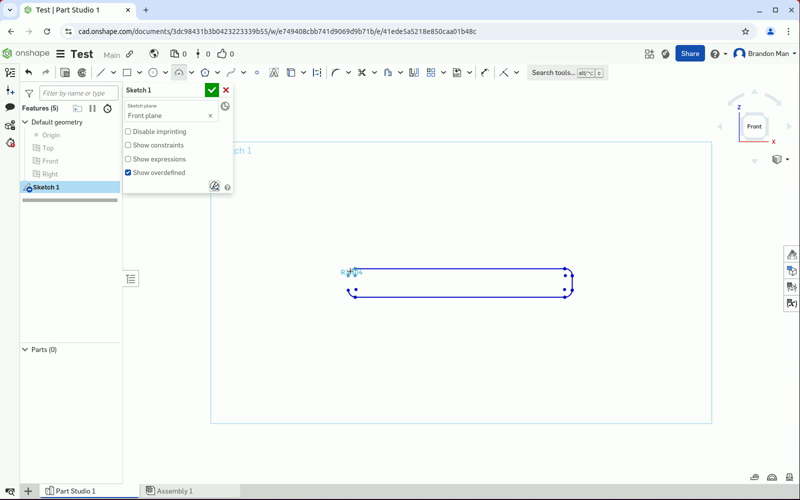
key_up(shift)
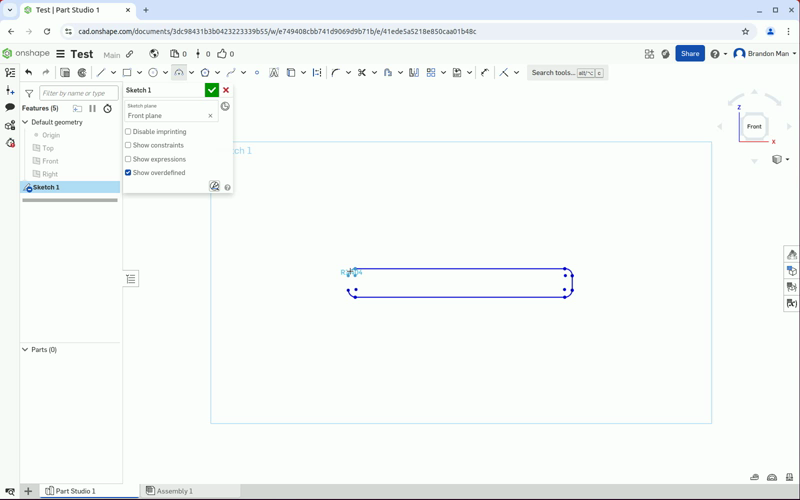
key(esc)
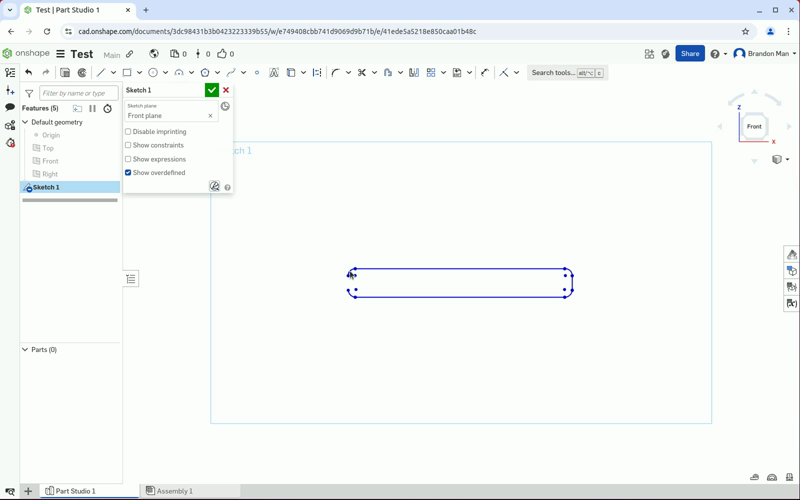
key(l)
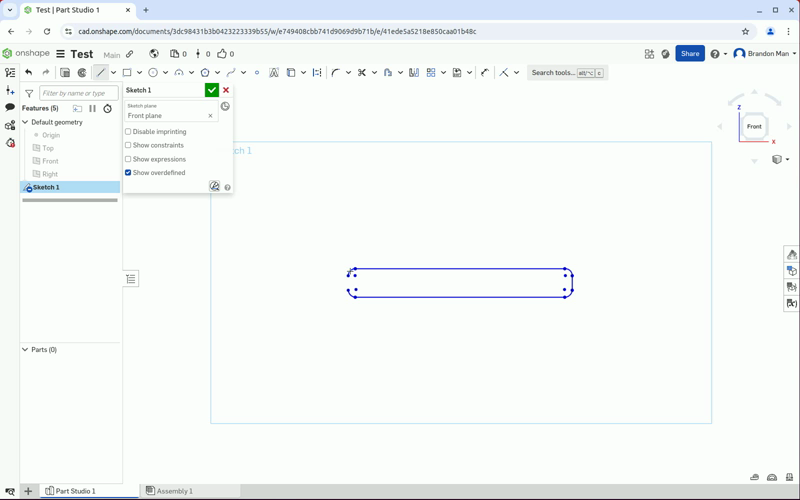
mouse_move(348, 275)
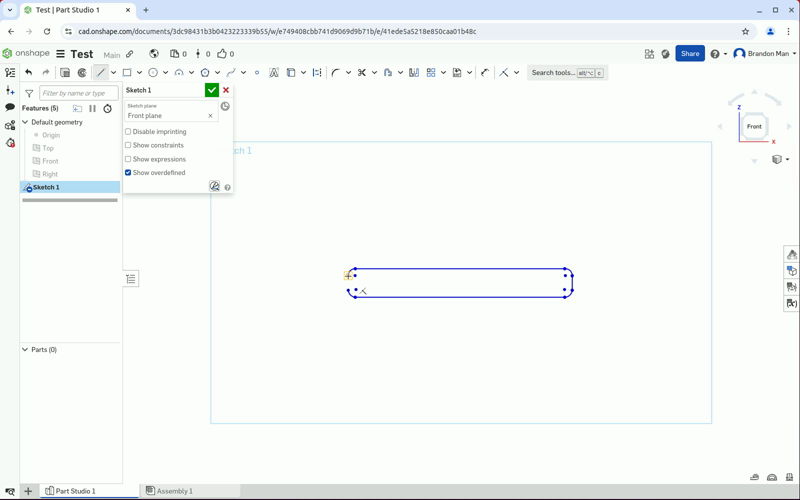
click(348, 275)
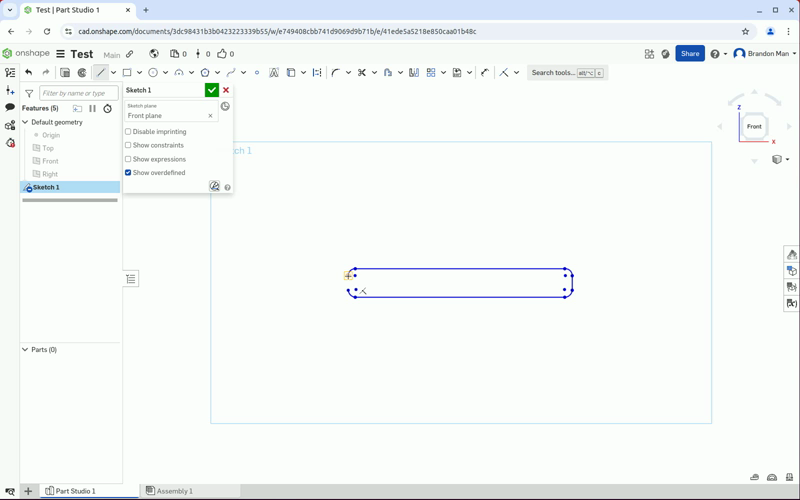
mouse_move(378, 275)
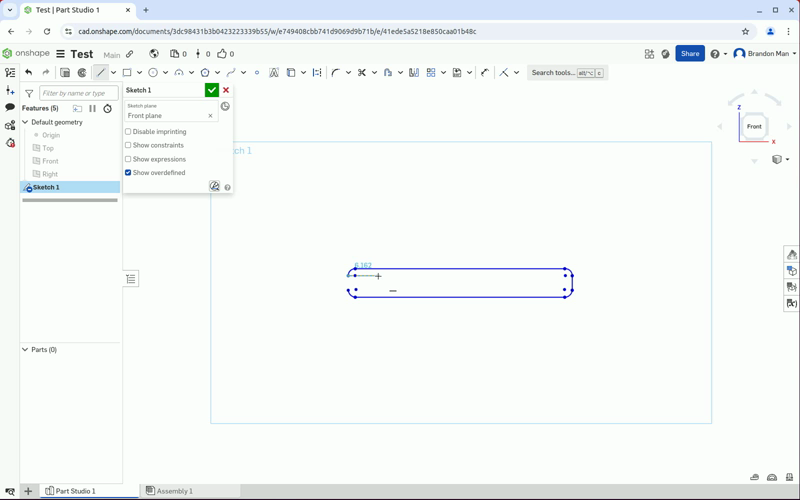
key_down(shift)
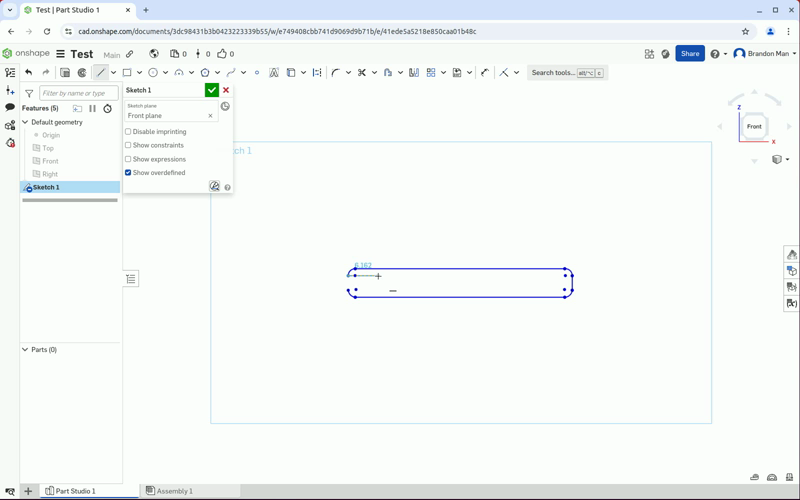
mouse_move(348, 290)
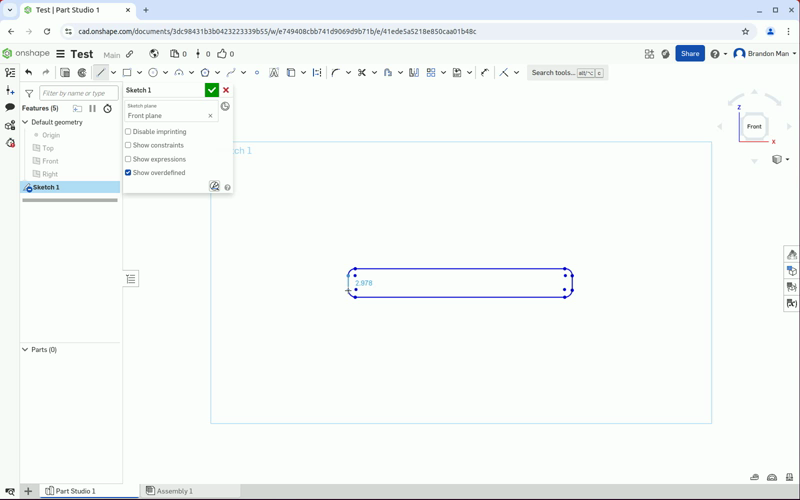
key_up(shift)
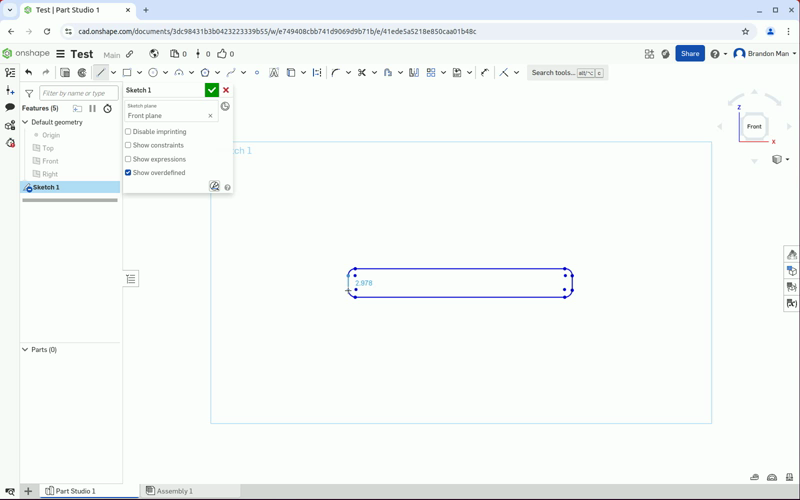
click(348, 290)
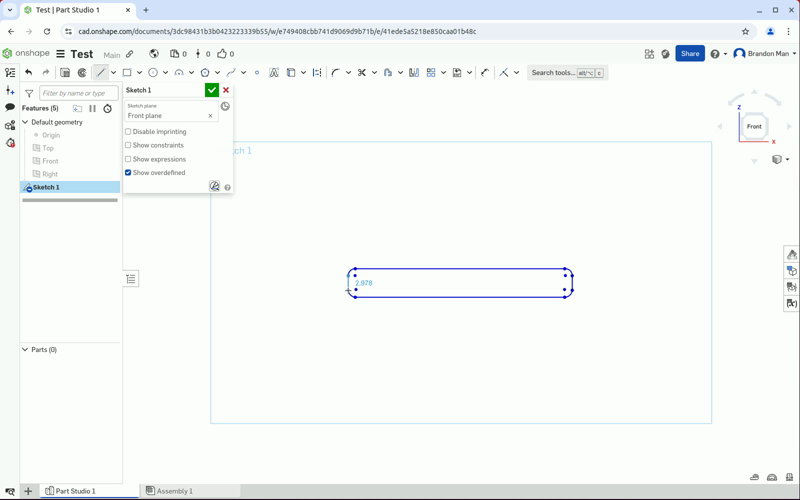
key(esc)
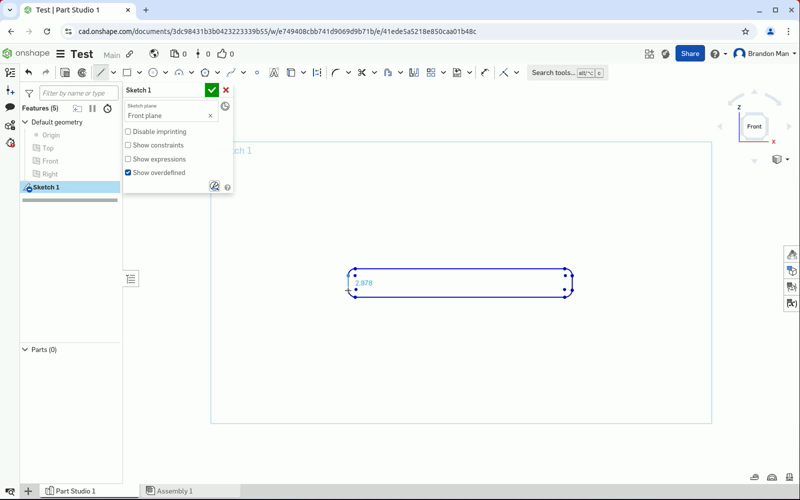
key(c)
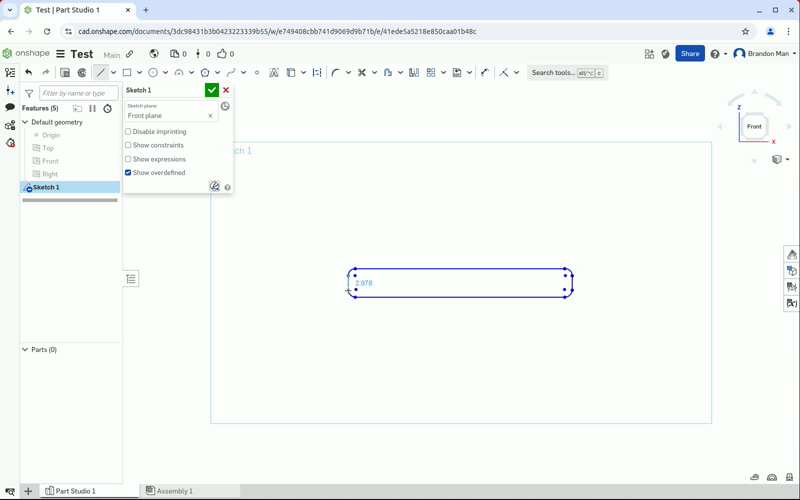
key_down(shift)
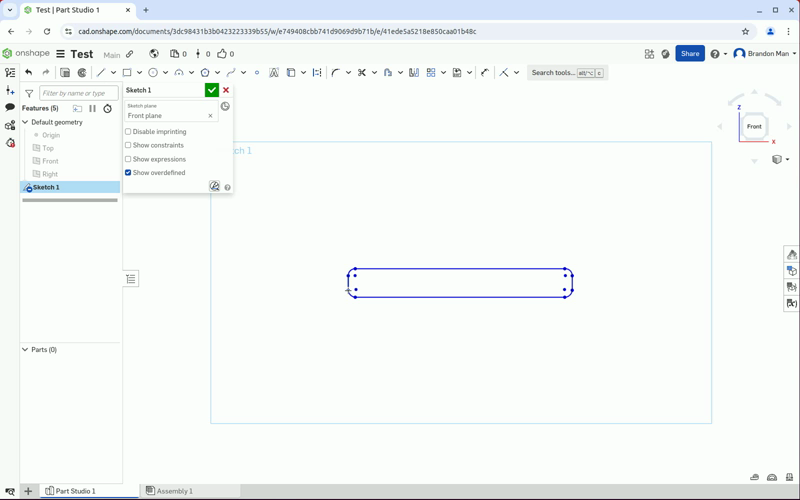
mouse_move(362, 282)
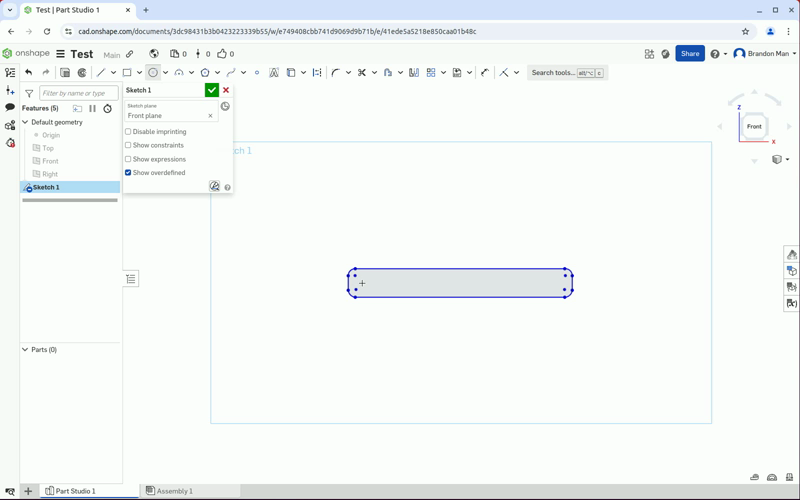
click(362, 282)
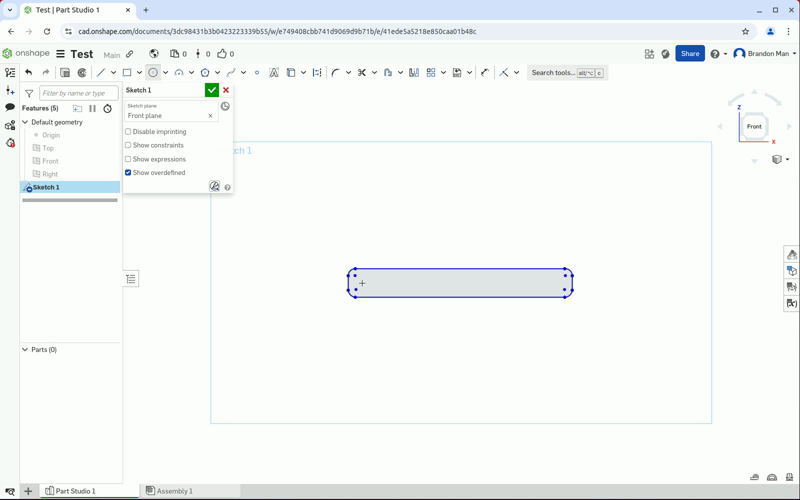
key_up(shift)
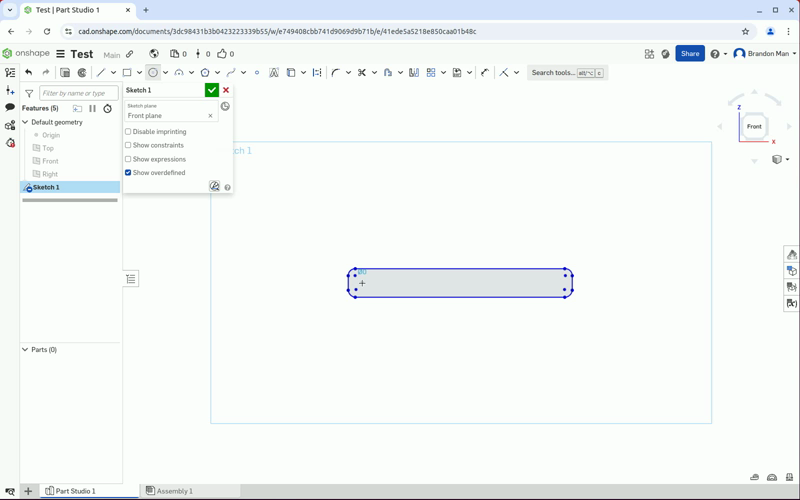
mouse_move(371, 282)
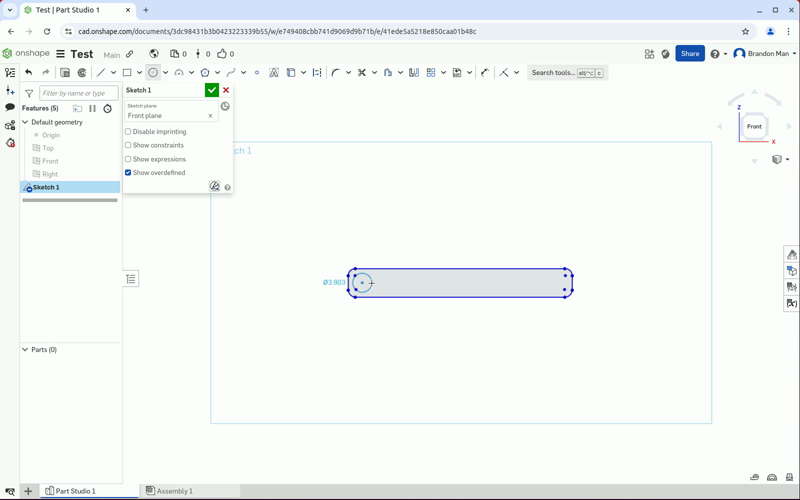
click(371, 282)
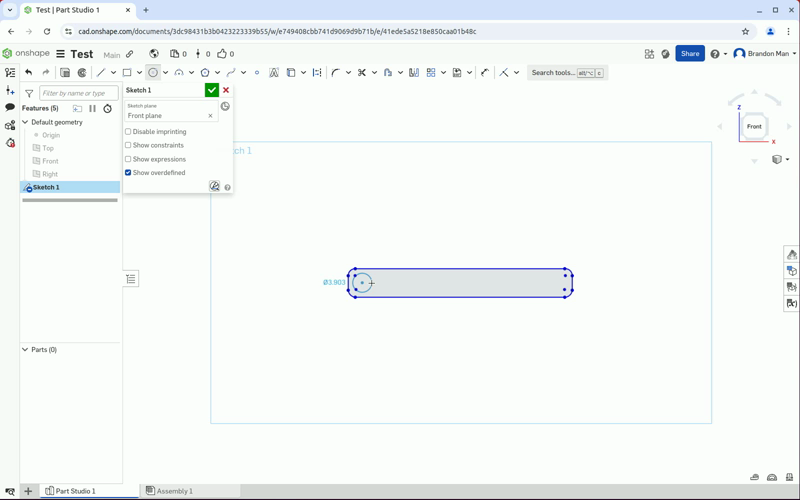
key(esc)
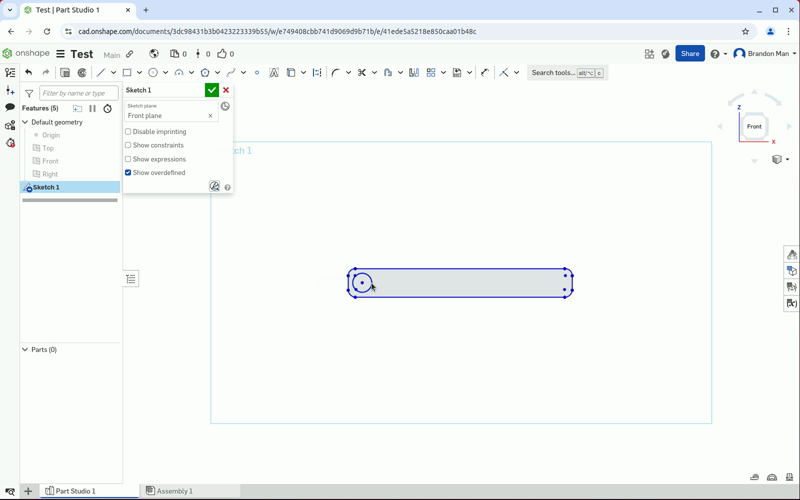
key(c)
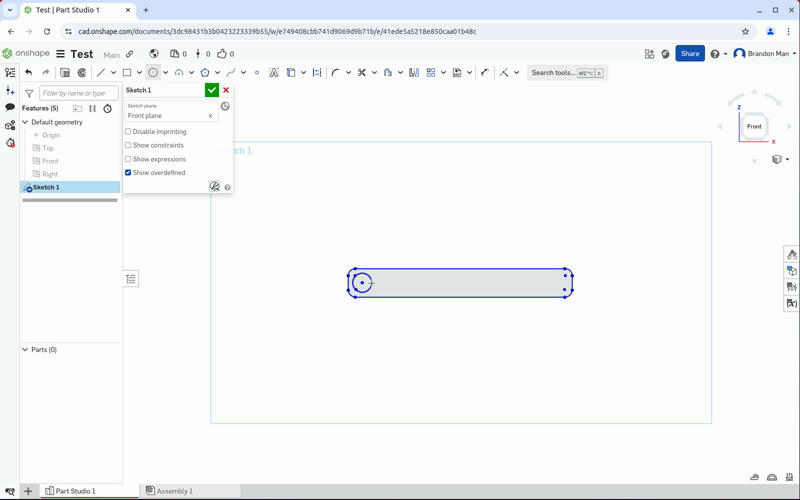
key_down(shift)
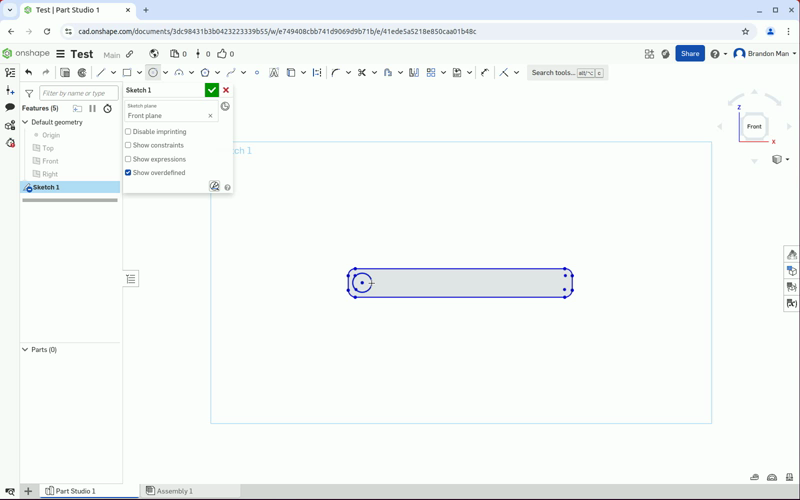
mouse_move(461, 282)
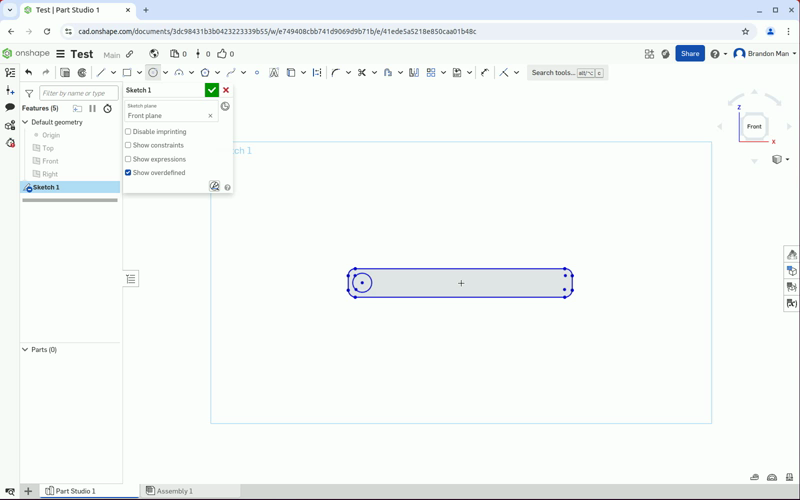
click(461, 282)
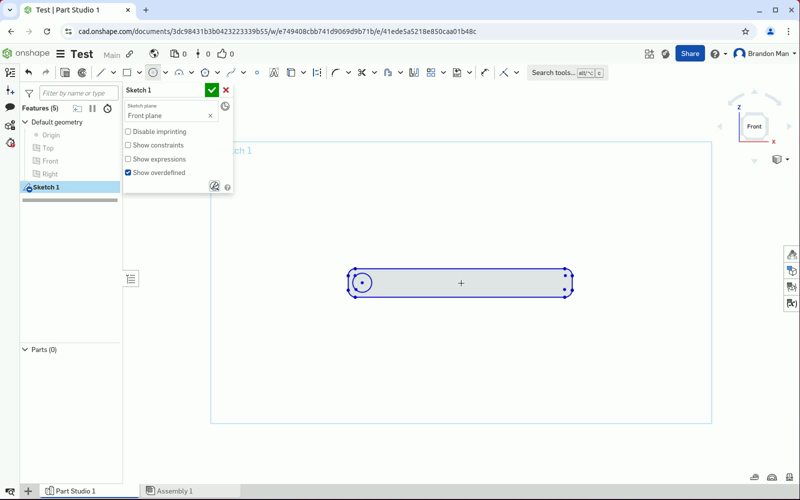
key_up(shift)
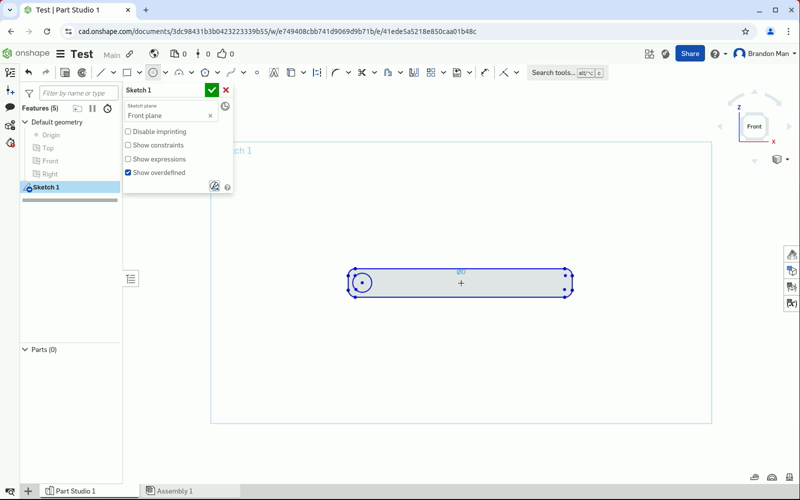
mouse_move(468, 282)
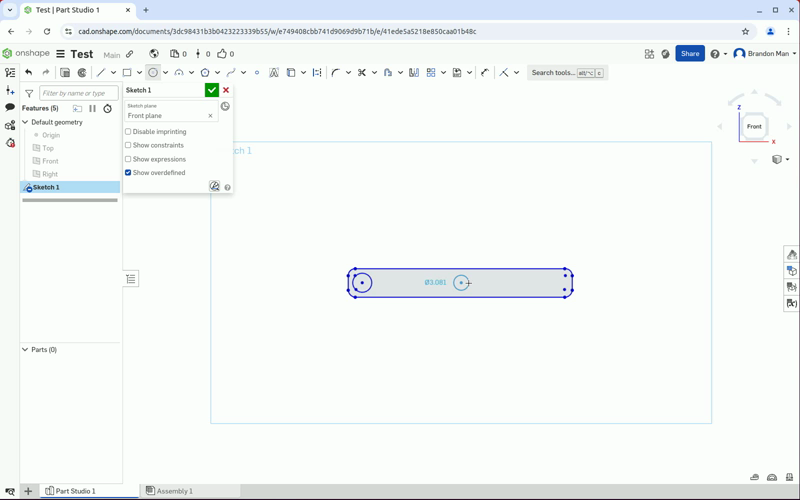
click(468, 282)
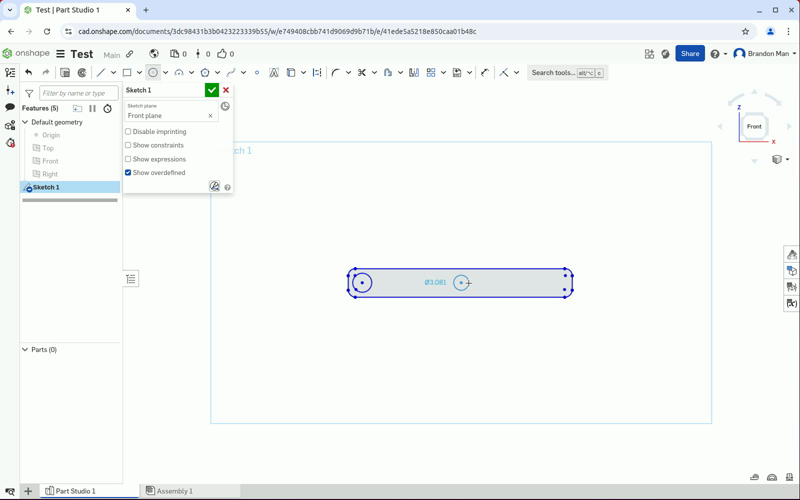
key(esc)
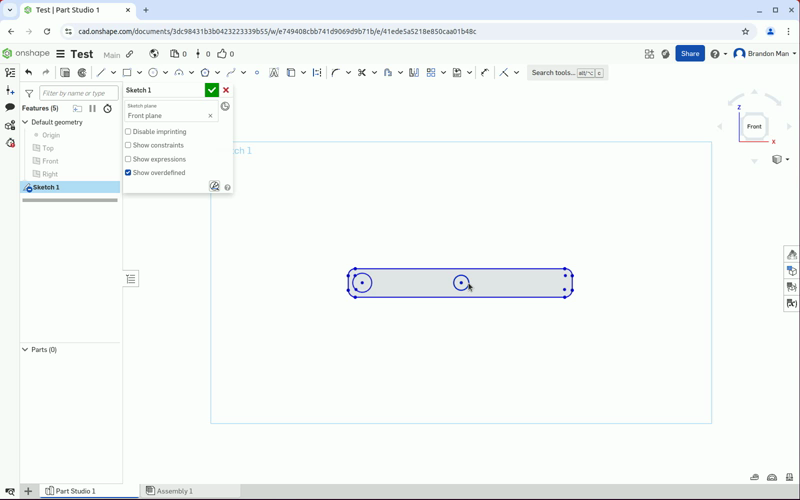
mouse_move(387, 274)
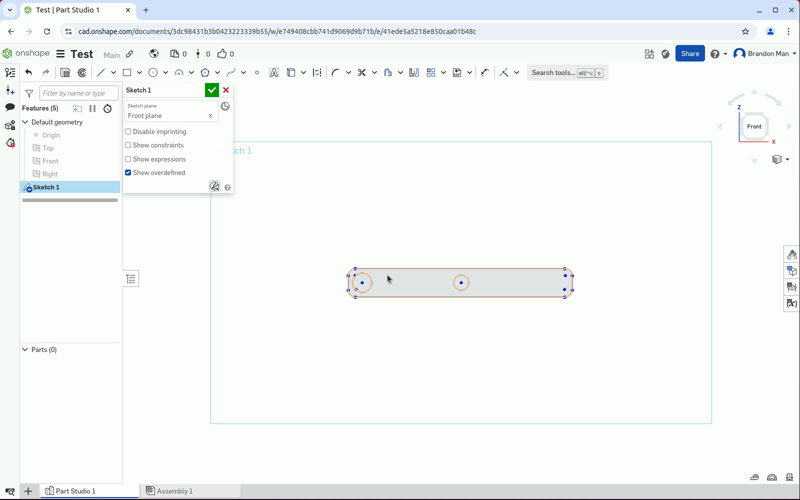
click(387, 274)
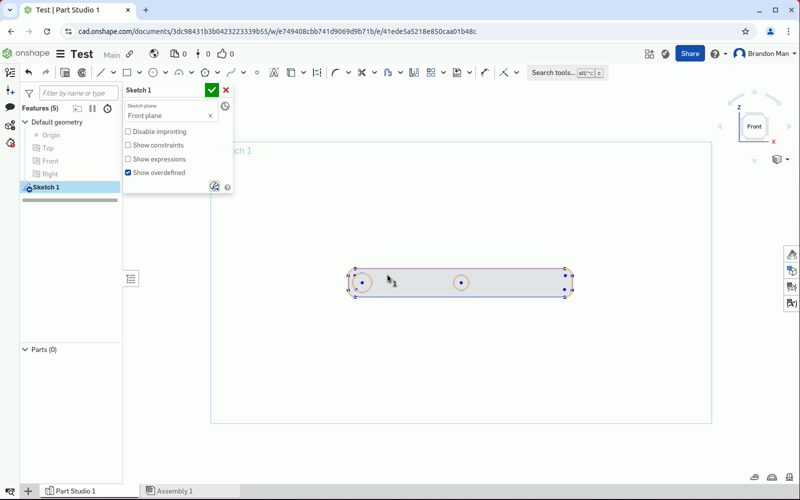
mouse_move(73, 352)
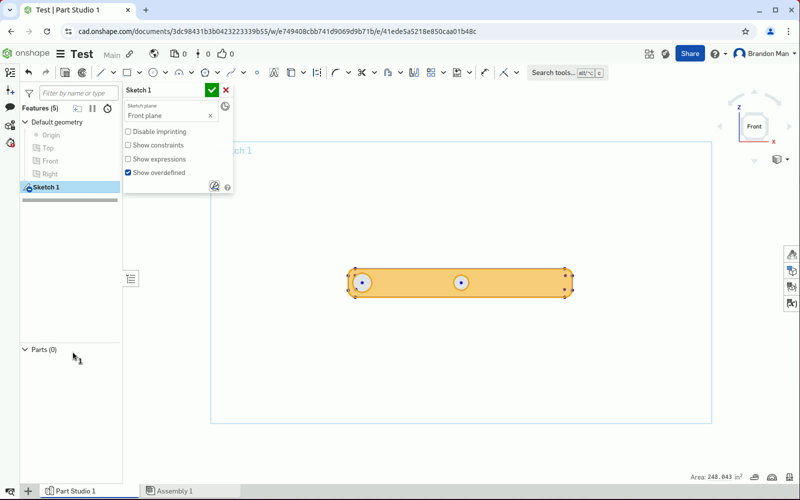
key(shift+y)
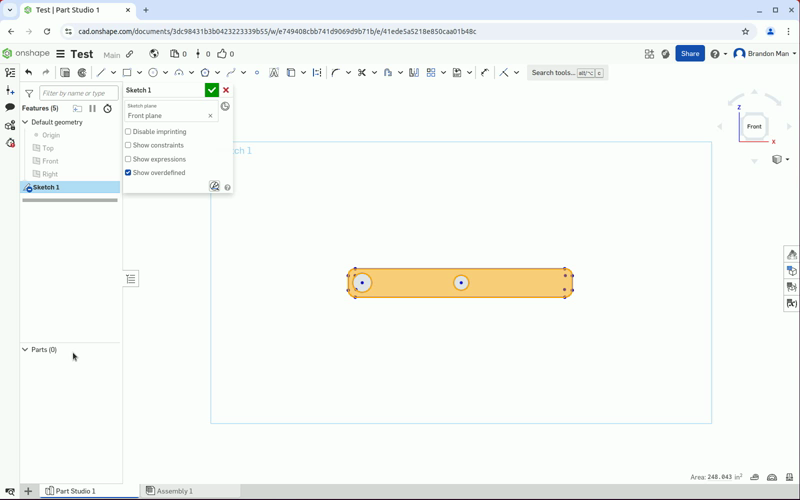
key(shift+e)
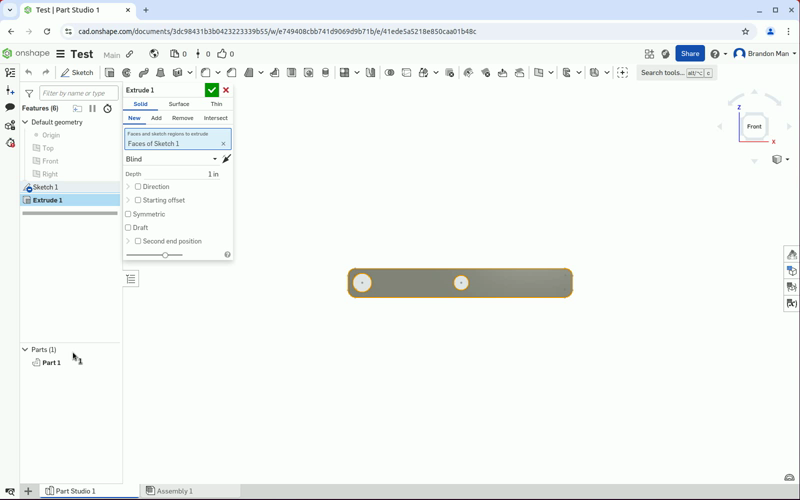
mouse_move(143, 106)
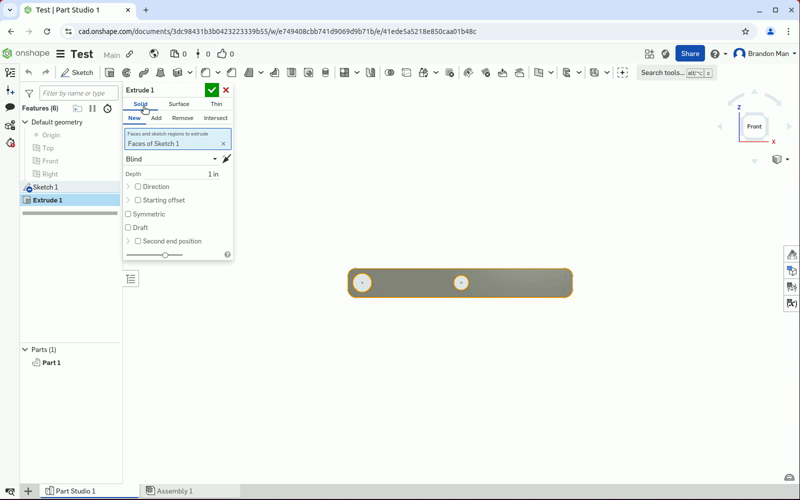
click(143, 106)
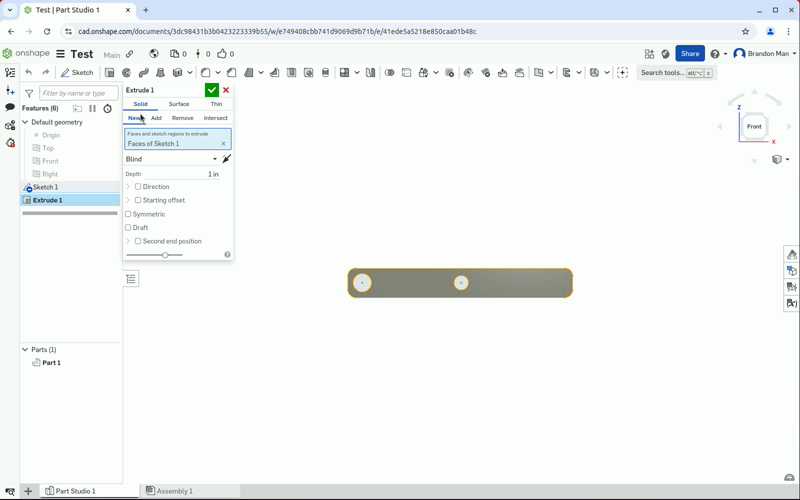
mouse_move(137, 120)
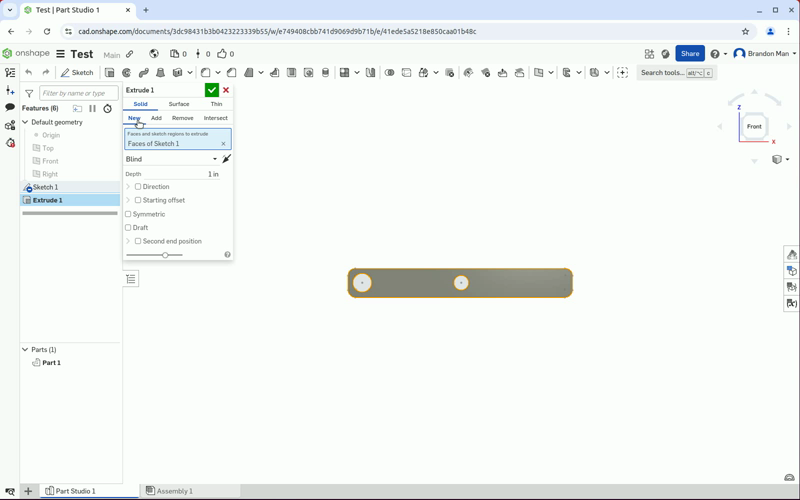
click(137, 120)
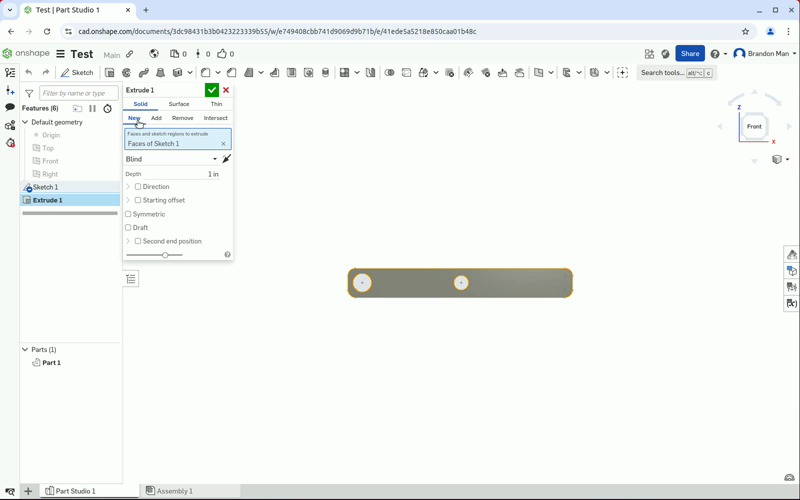
key(tab, 4)
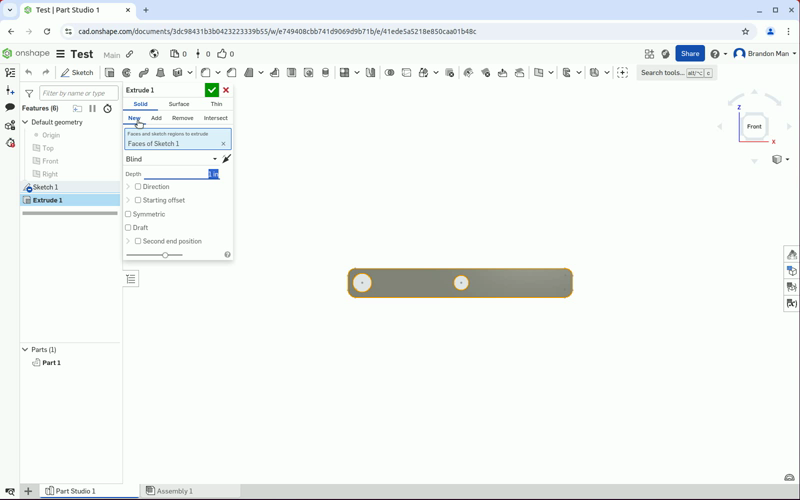
text(2.888)
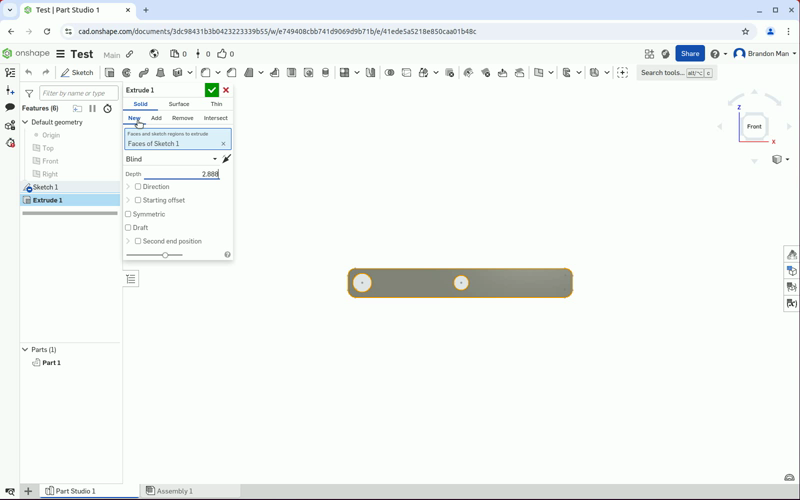
key(tab, 3)
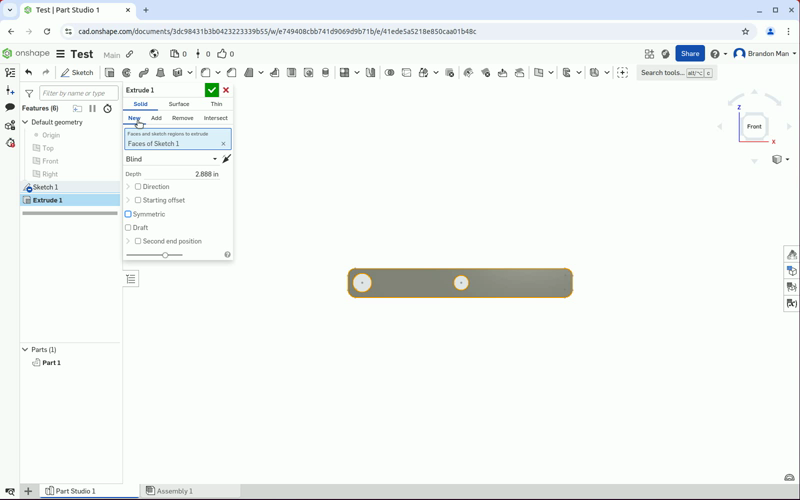
key(space)
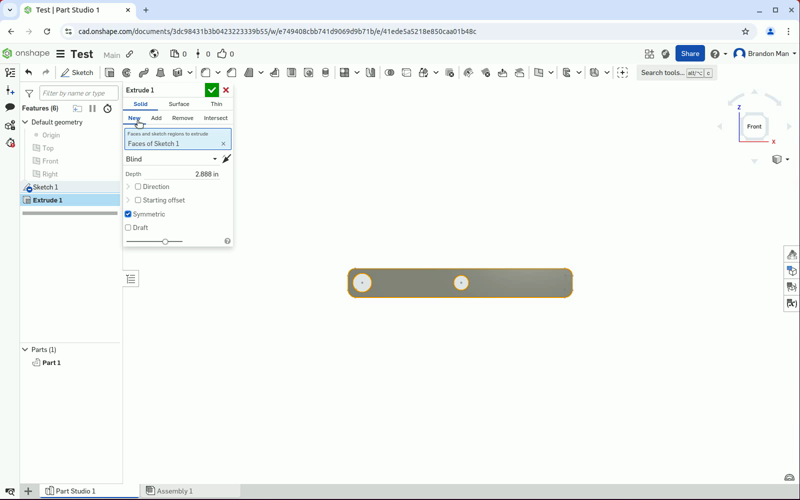
key(enter)
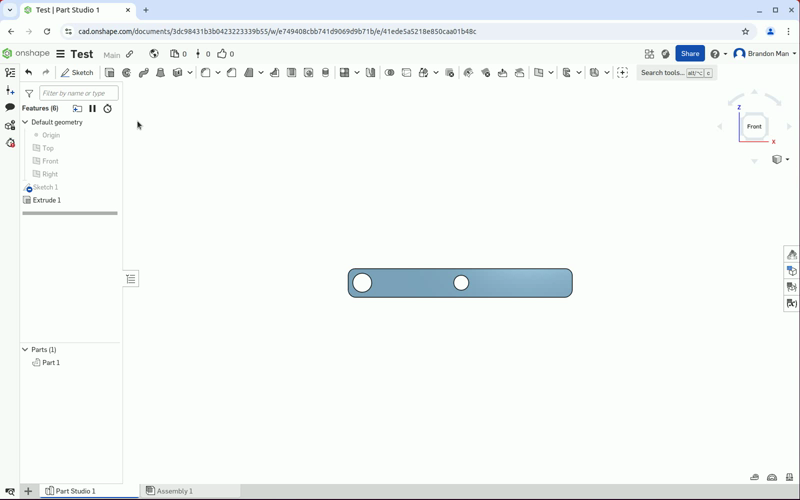
key(shift+h)
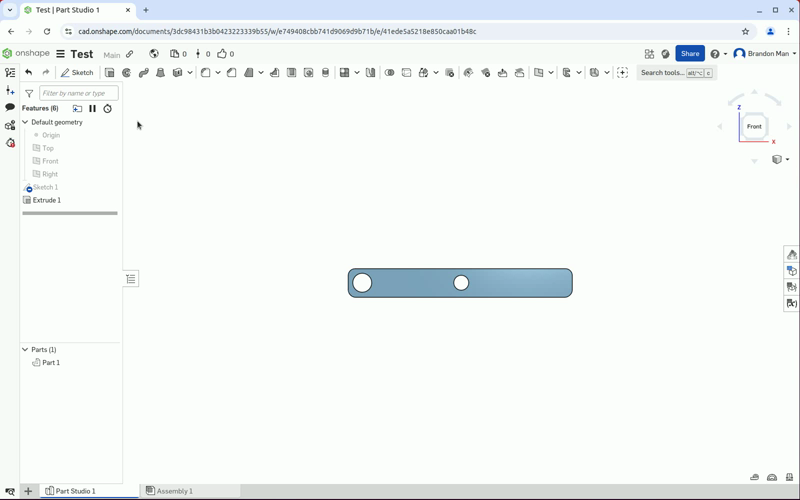
key(shift+h)
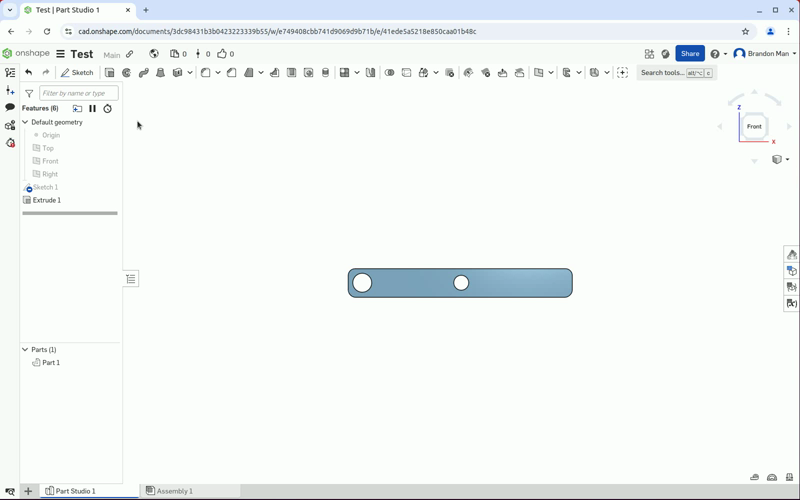
mouse_move(73, 189)
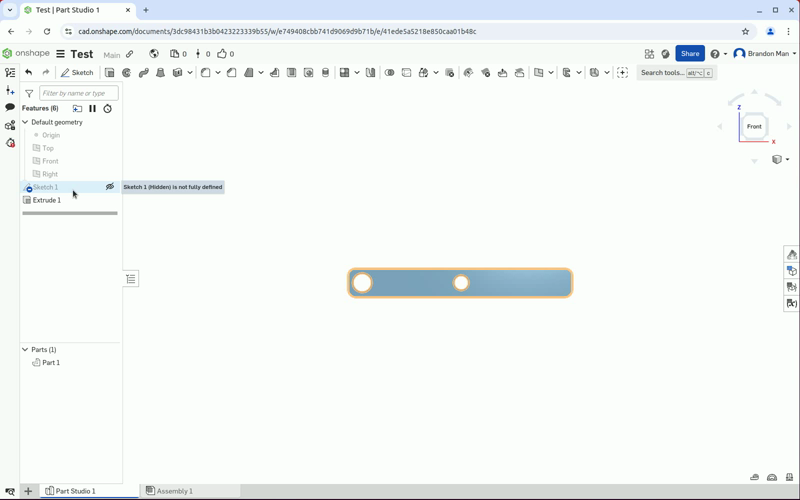
click(73, 189)
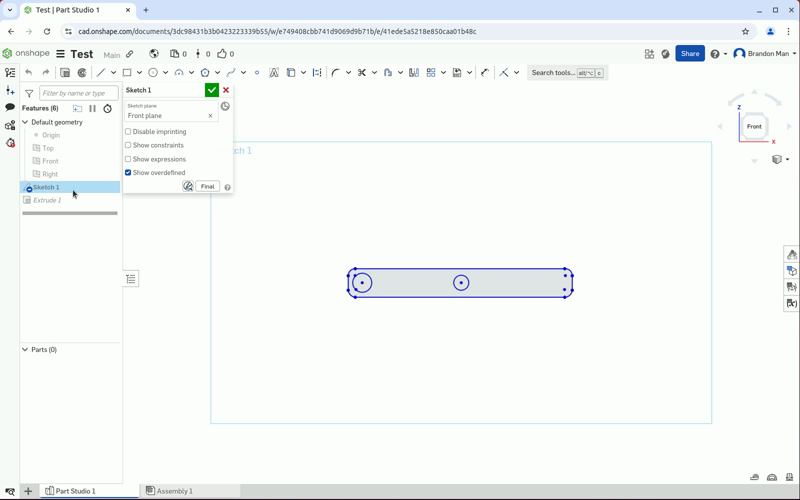
mouse_move(229, 92)
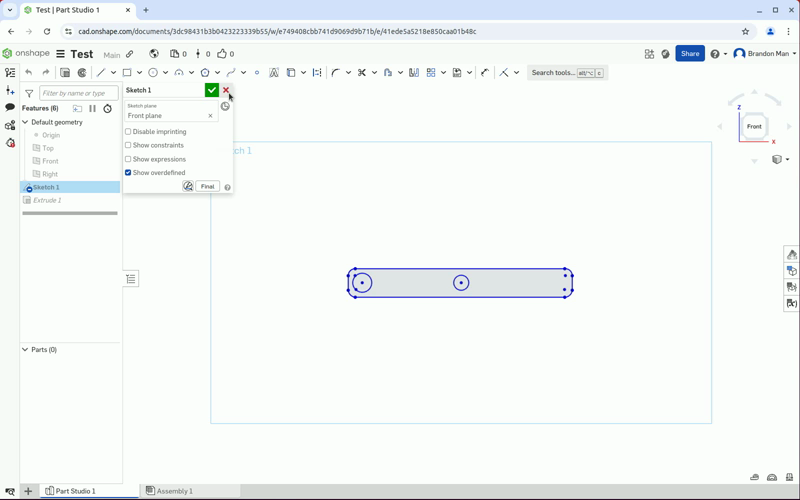
click(229, 92)
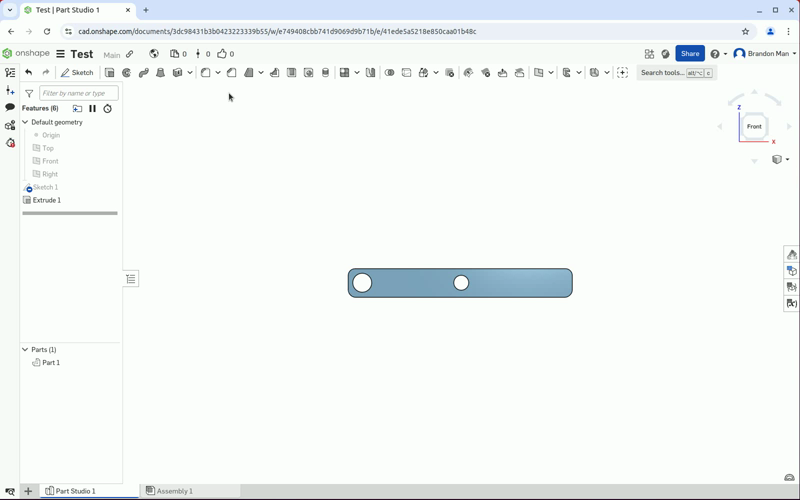
mouse_move(541, 75)
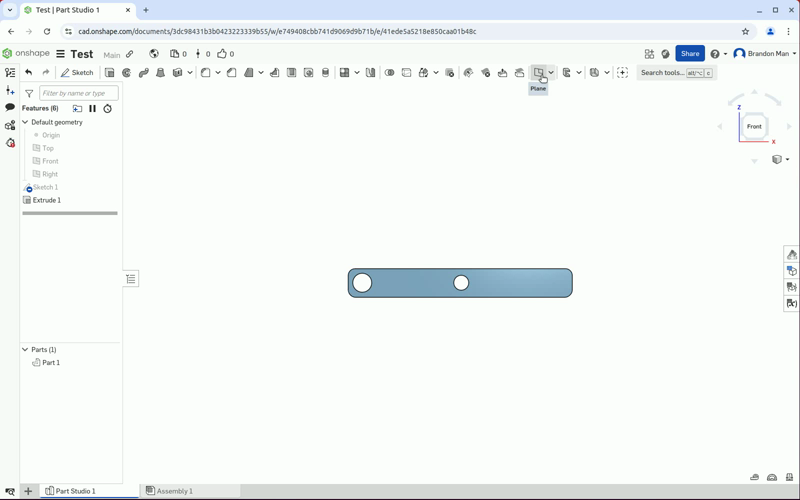
click(541, 75)
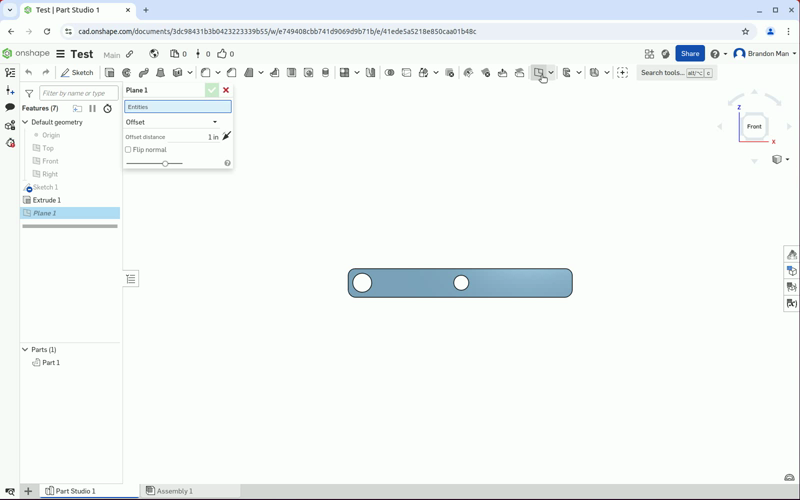
mouse_move(73, 163)
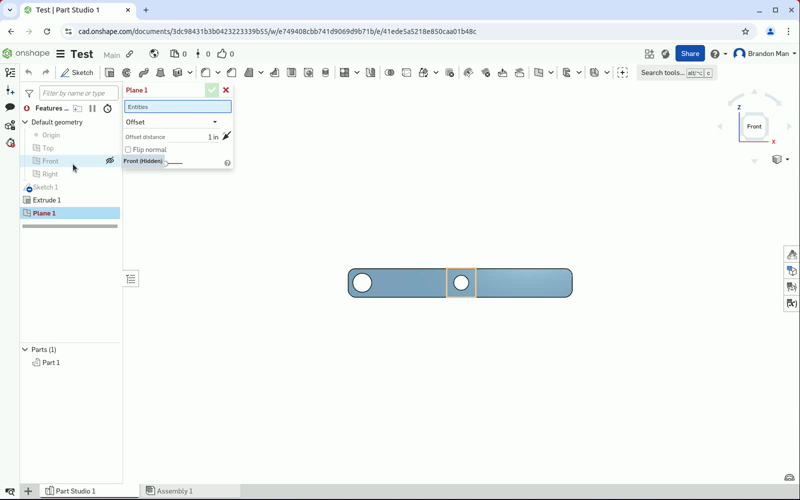
click(73, 163)
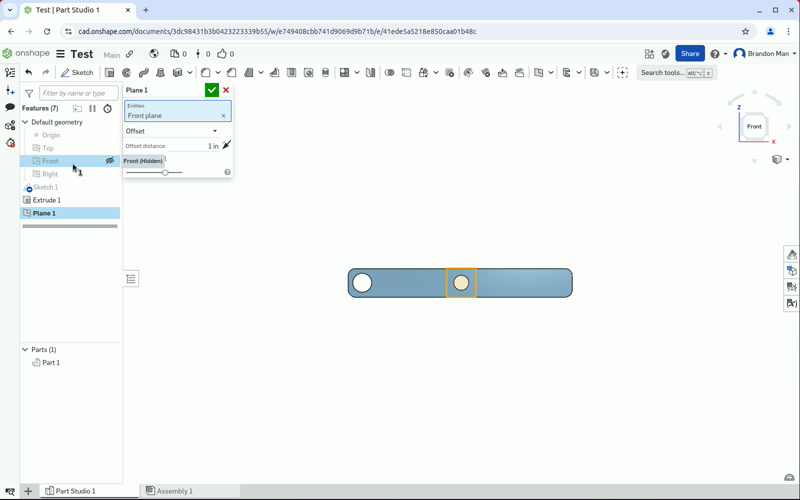
key(tab, 2)
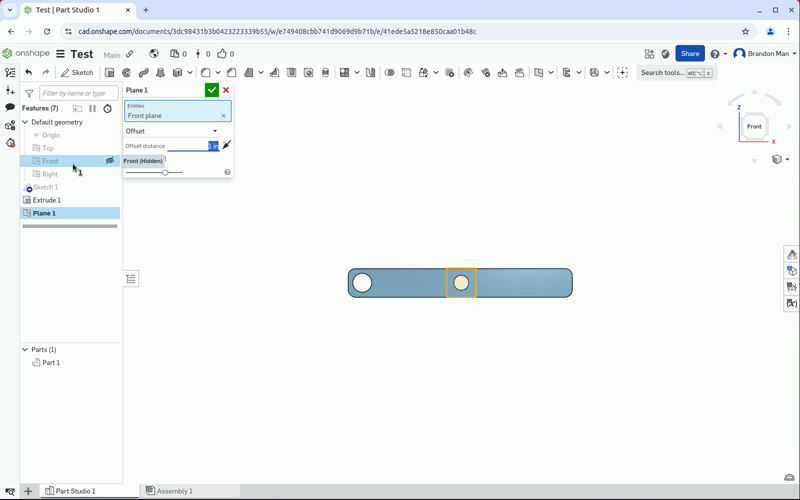
text(1.448)
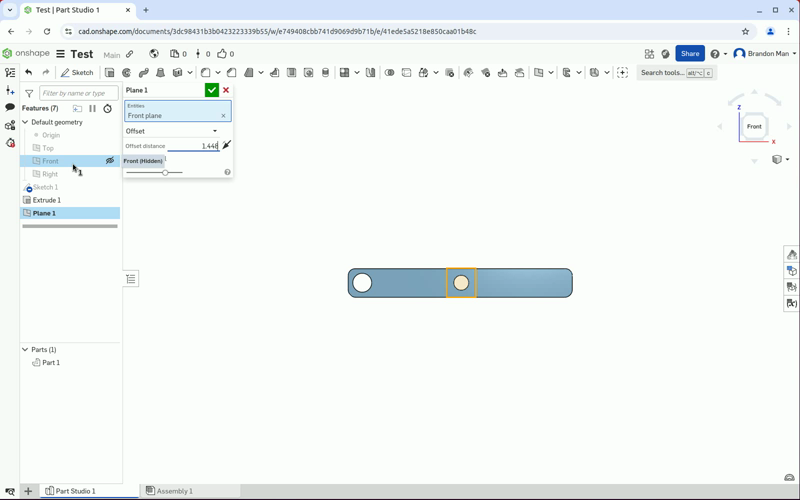
key(enter, 2)
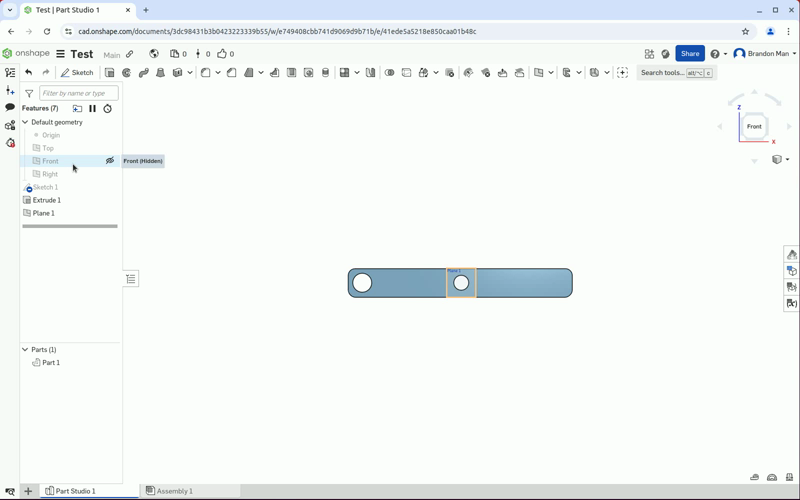
key(shift+s)
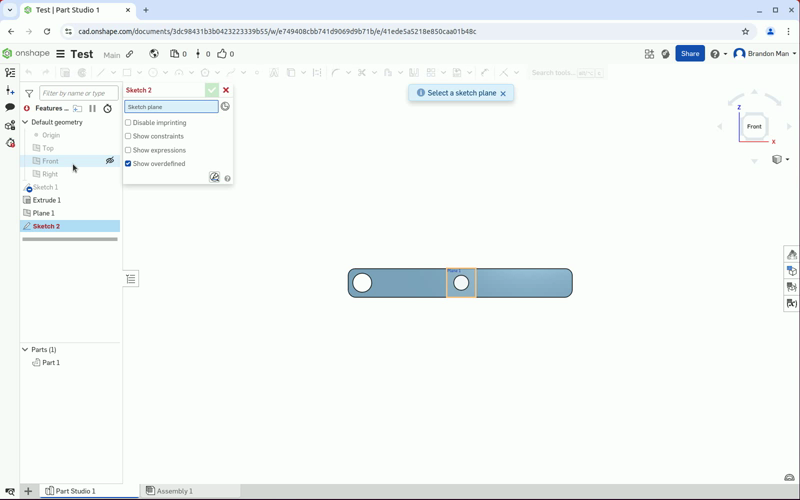
mouse_move(73, 215)
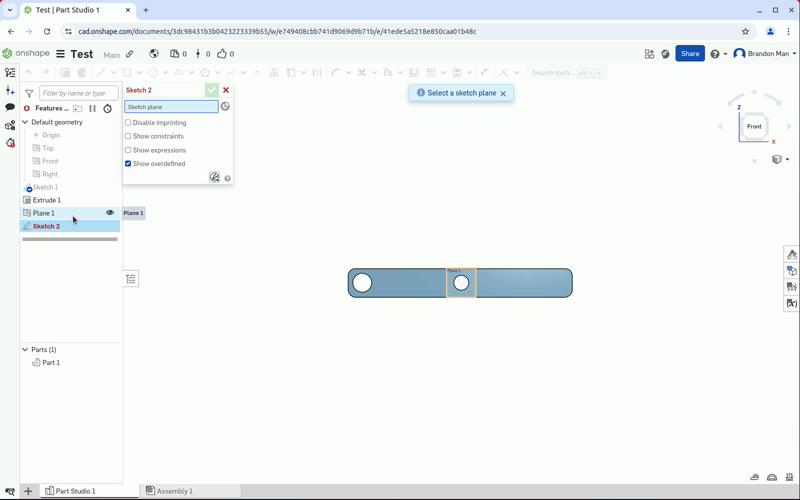
click(73, 215)
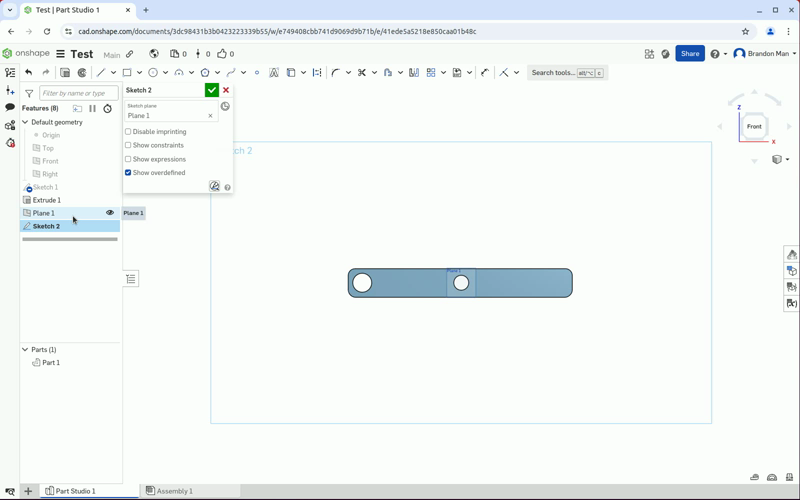
mouse_move(73, 352)
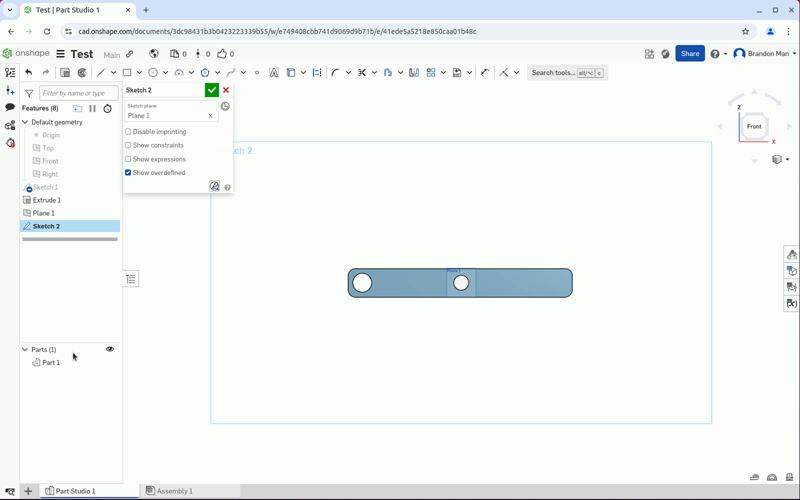
key(y)
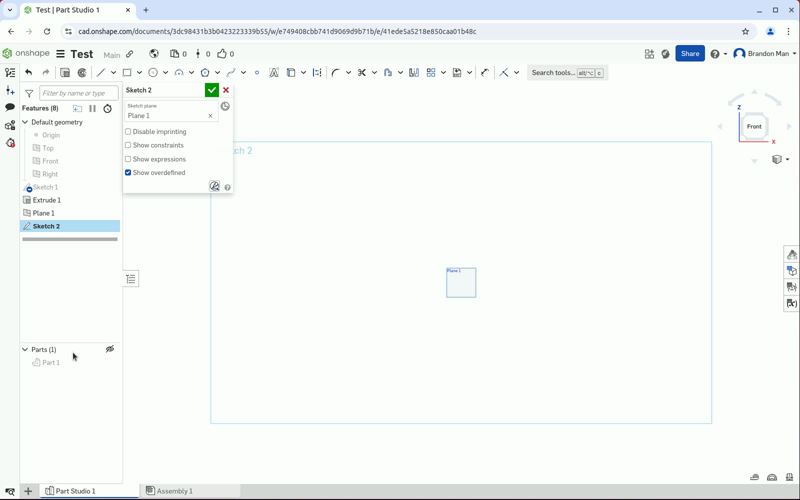
key(c)
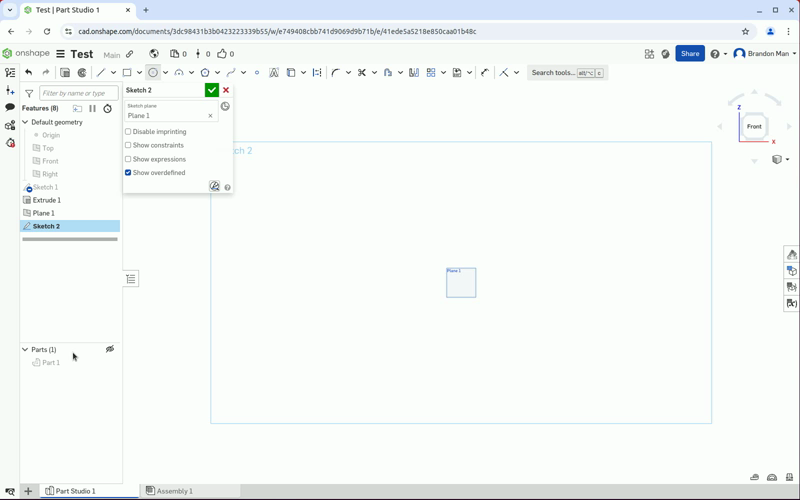
key_down(shift)
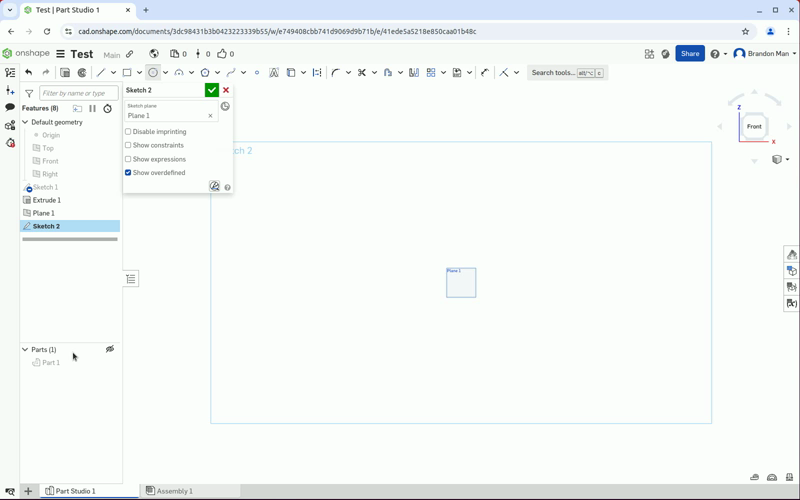
mouse_move(559, 282)
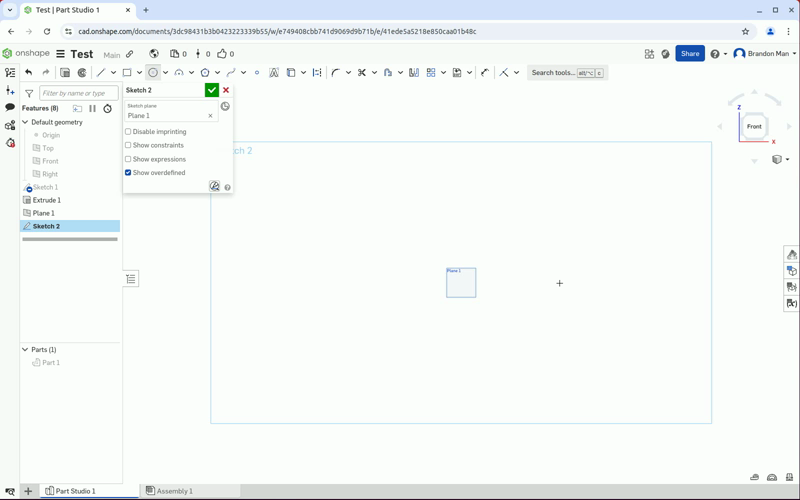
click(559, 282)
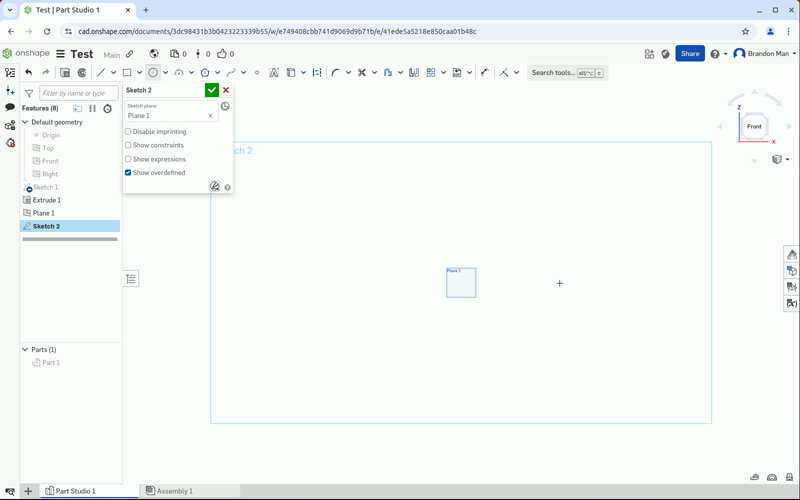
key_up(shift)
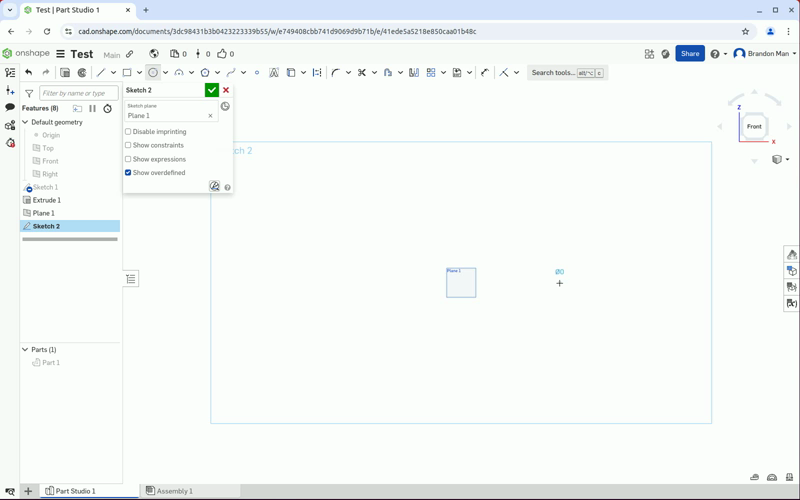
mouse_move(567, 282)
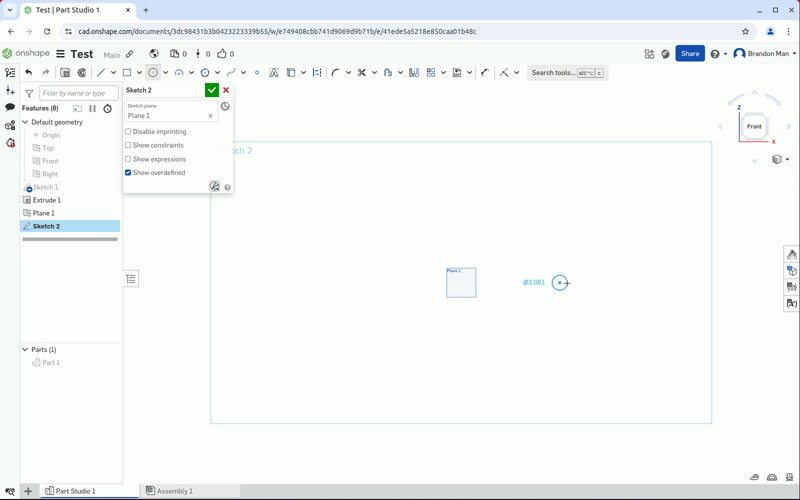
click(567, 282)
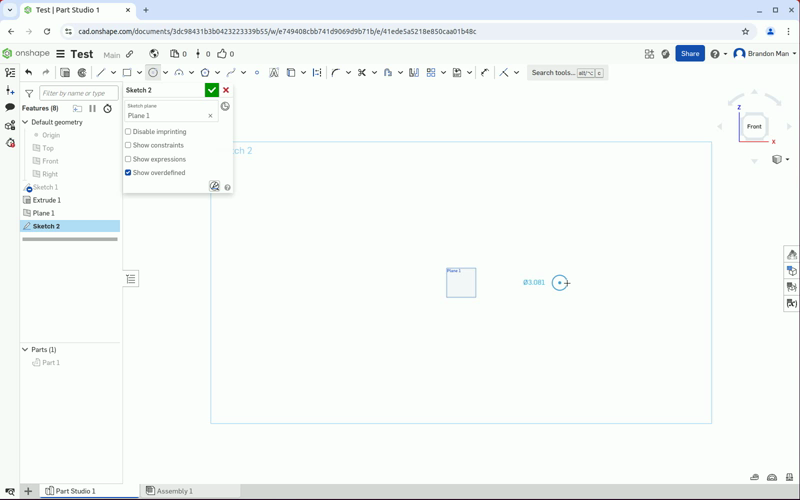
key(esc)
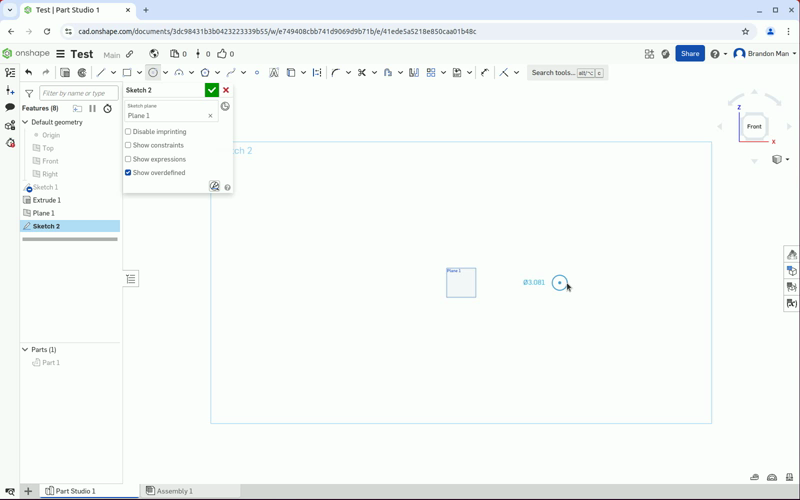
mouse_move(566, 283)
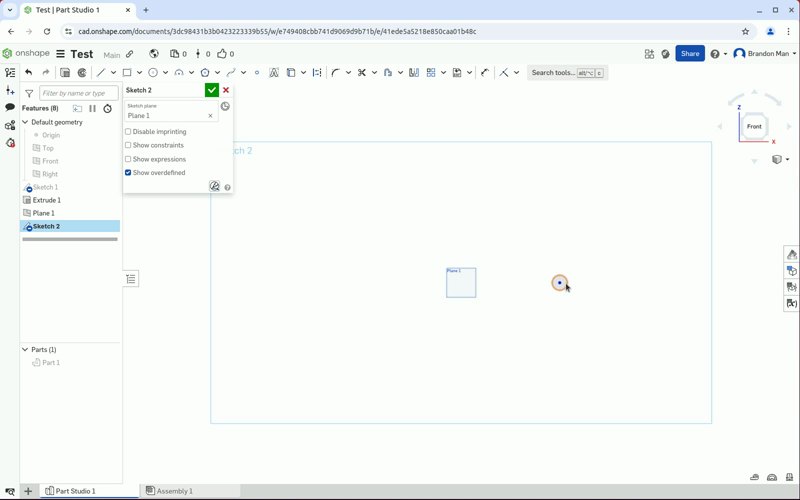
scroll(6)
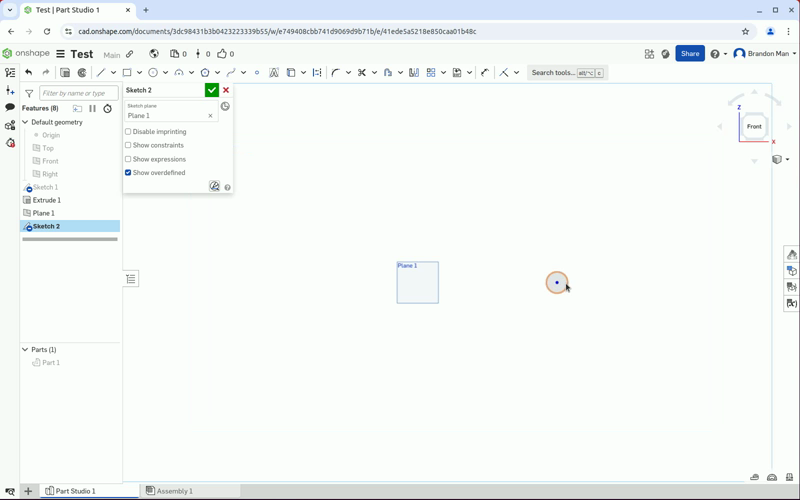
scroll(6)
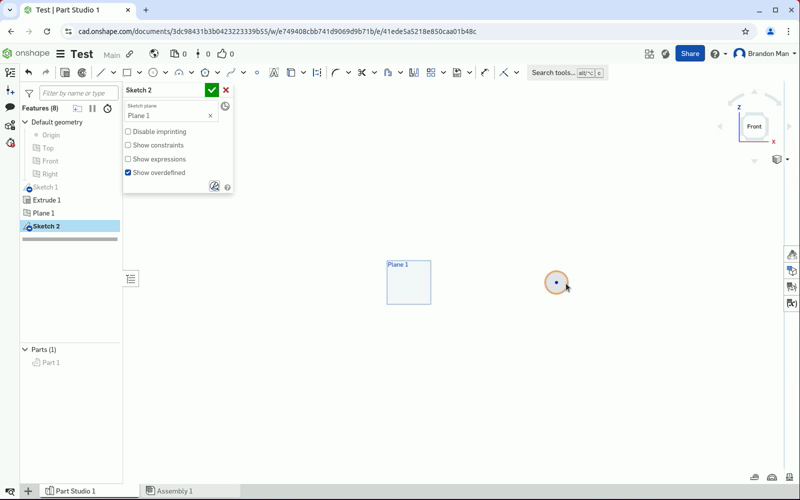
scroll(6)
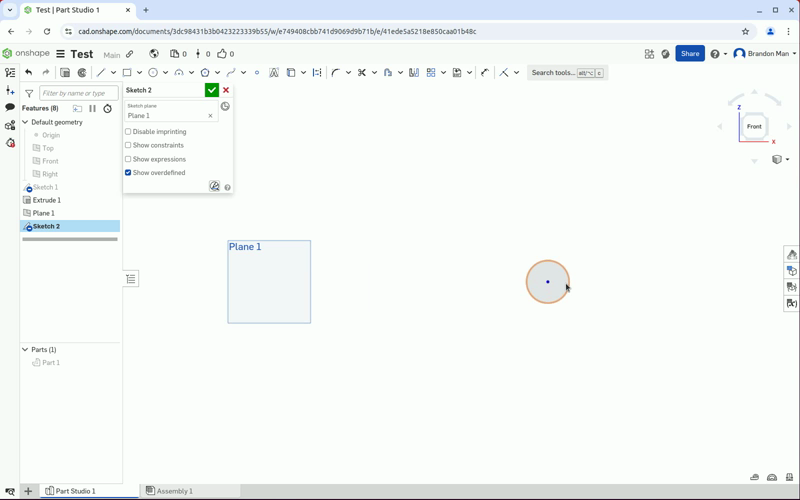
scroll(6)
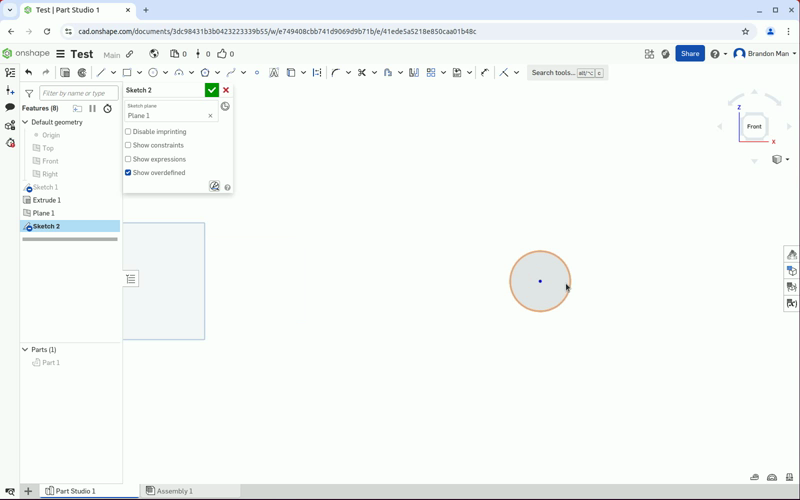
scroll(6)
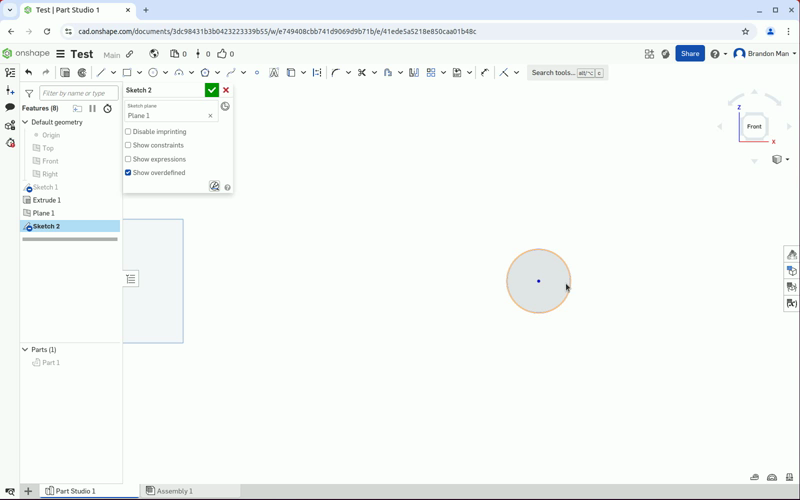
scroll(6)
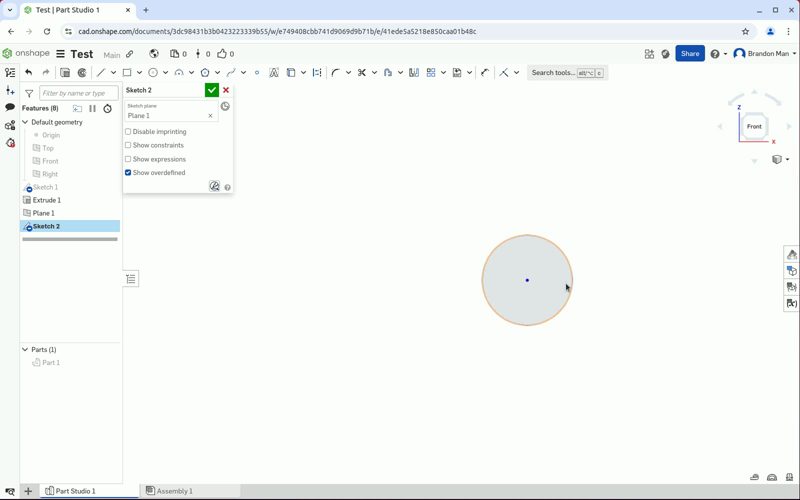
scroll(6)
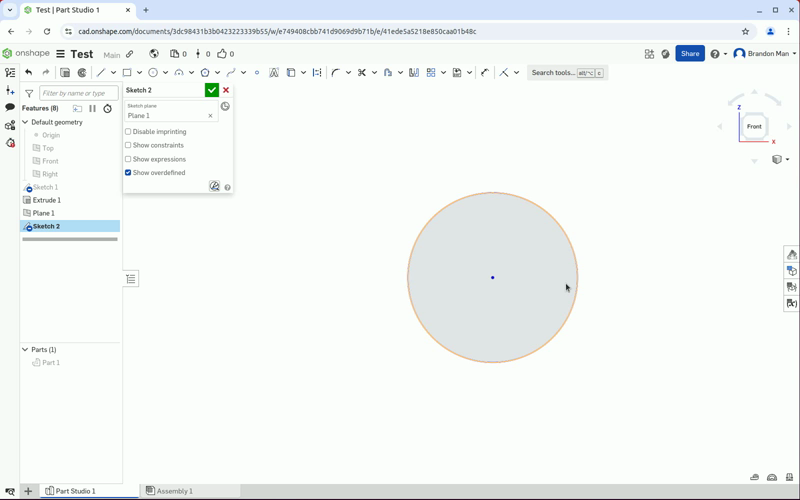
click(566, 283)
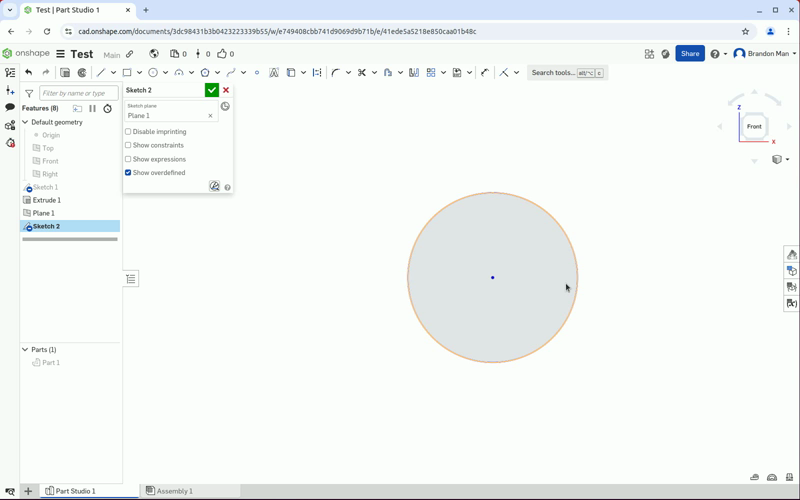
scroll(-6)
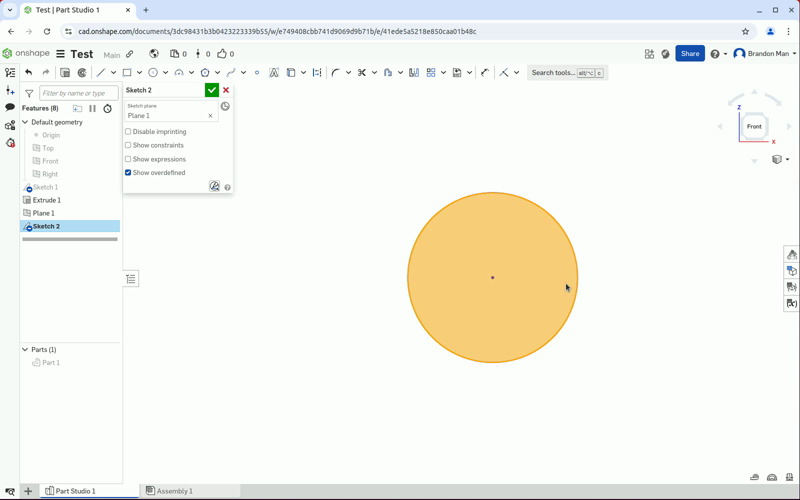
scroll(-6)
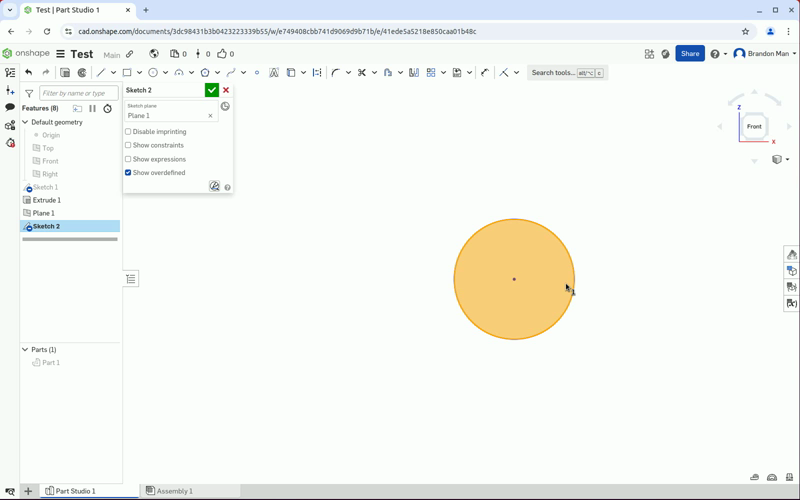
scroll(-6)
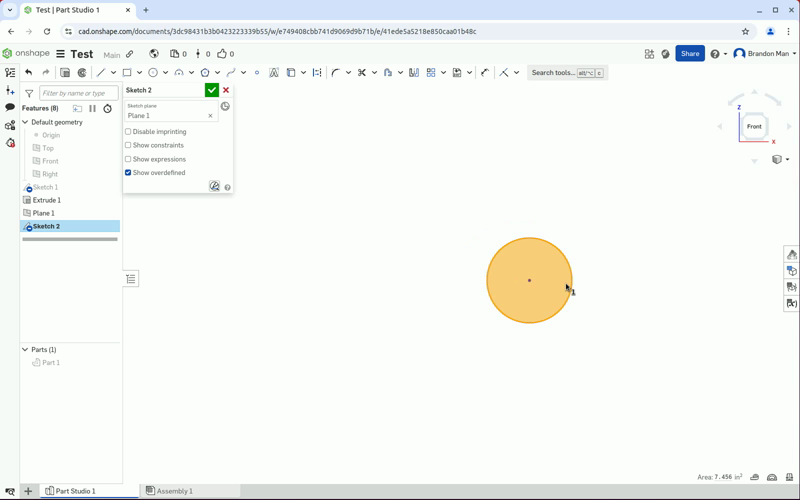
scroll(-6)
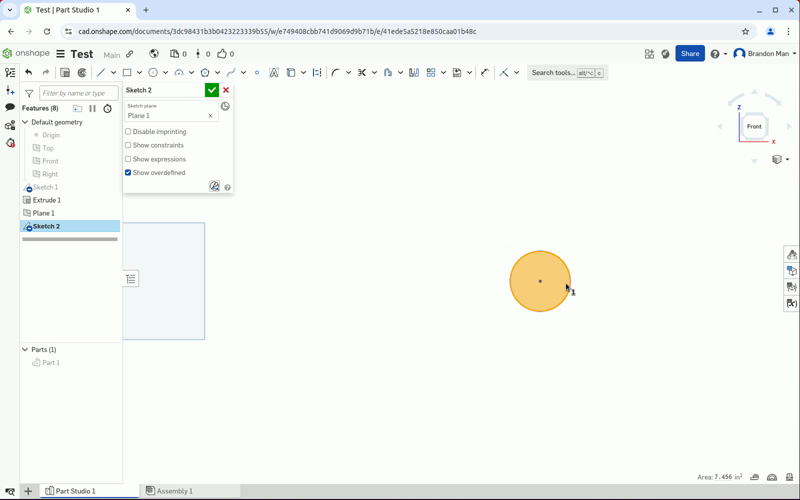
scroll(-6)
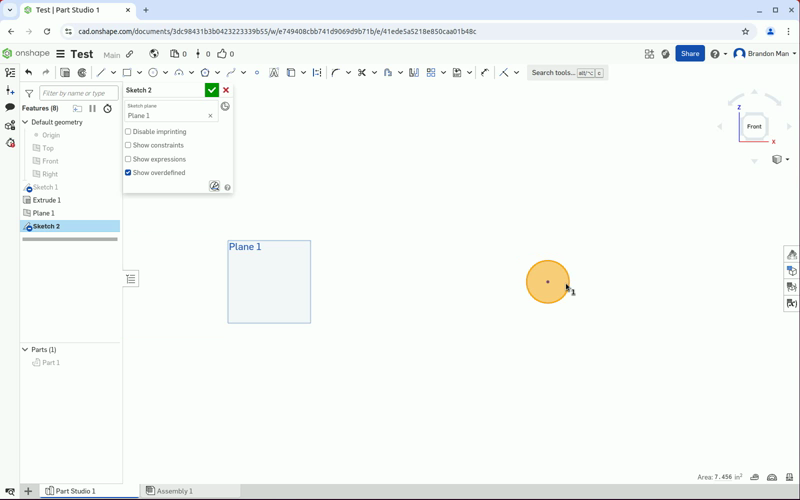
scroll(-6)
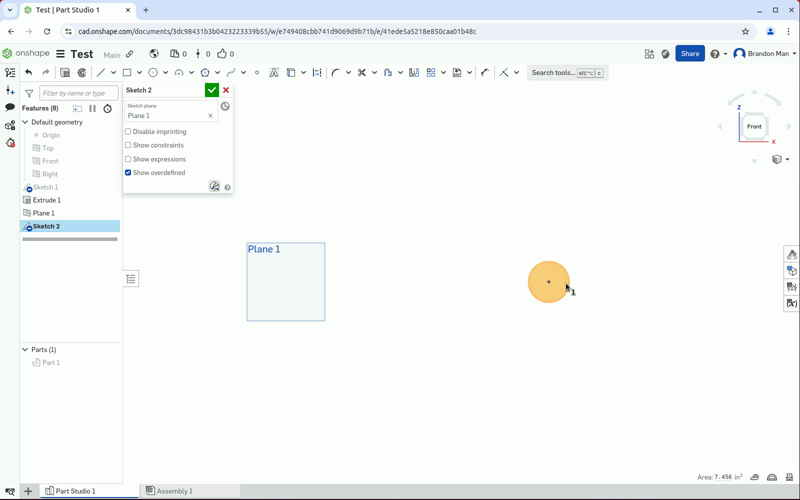
scroll(-6)
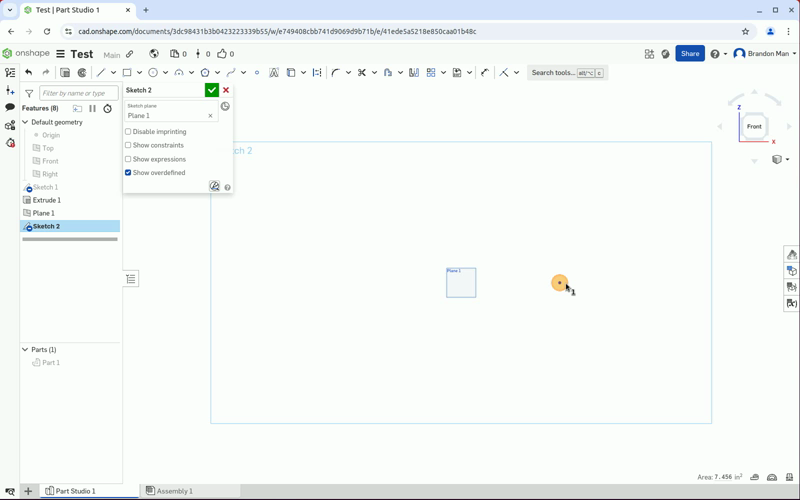
mouse_move(73, 352)
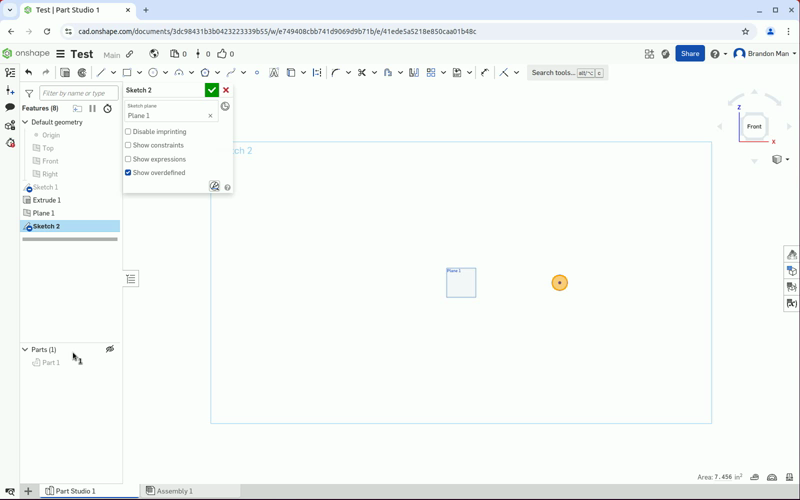
key(shift+y)
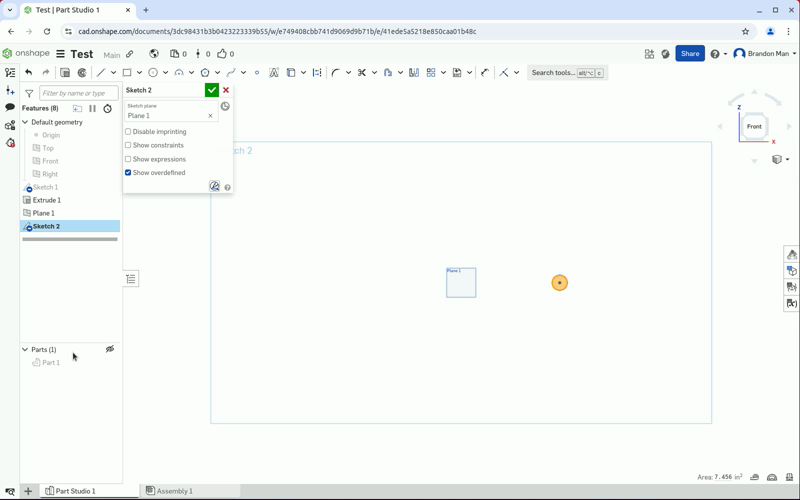
key(shift+e)
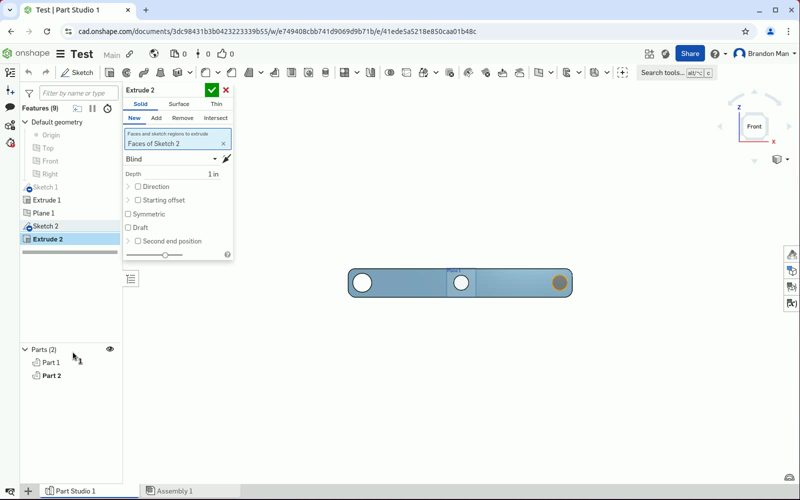
mouse_move(143, 106)
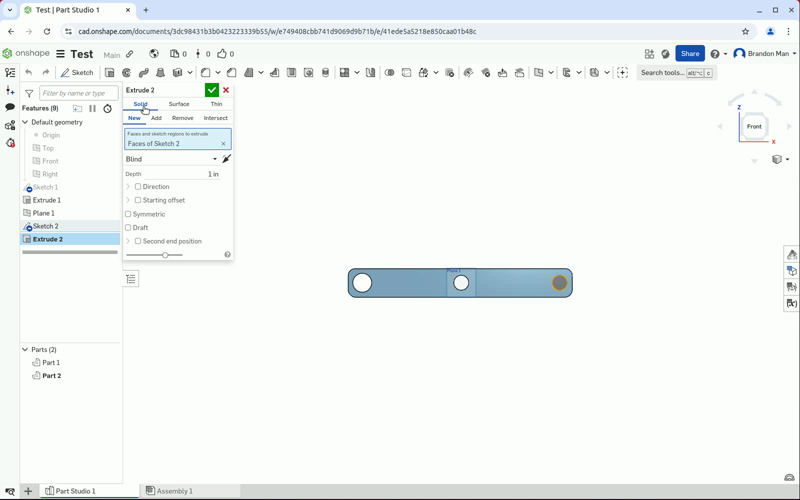
click(143, 106)
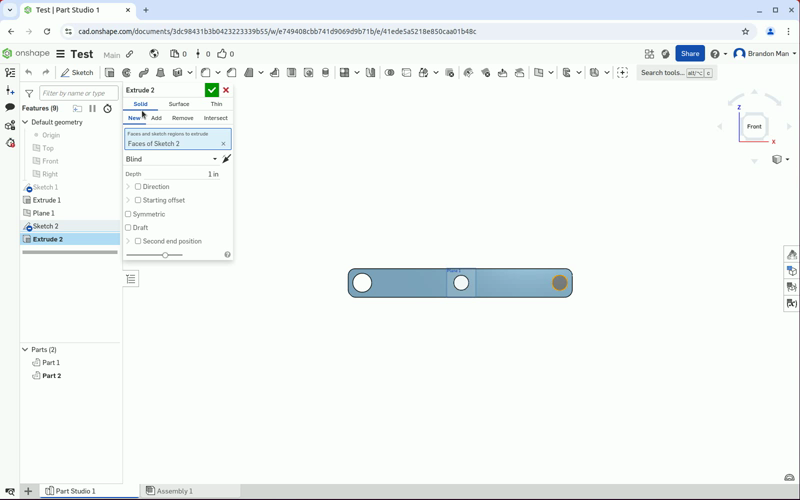
mouse_move(137, 120)
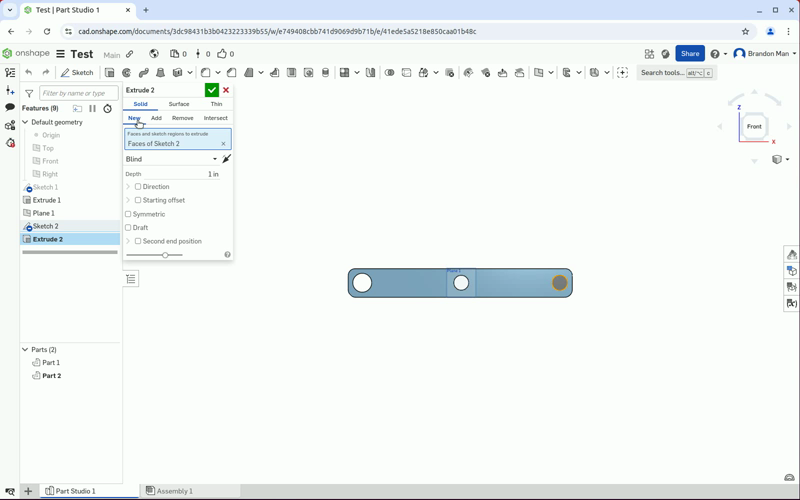
click(137, 120)
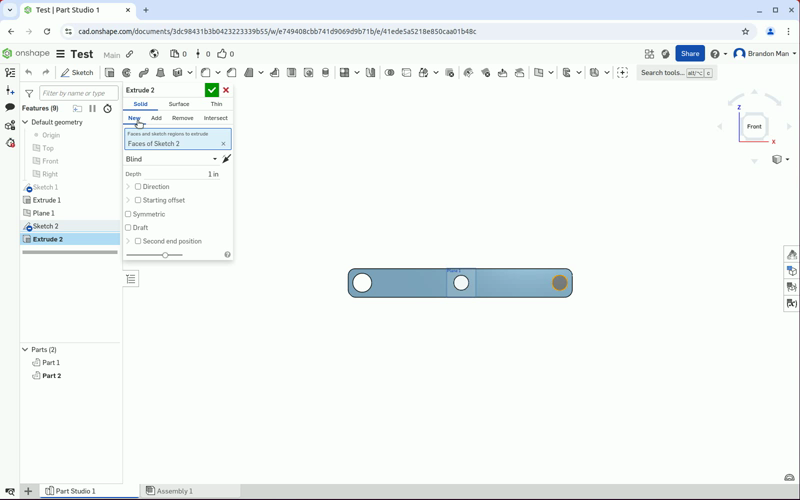
key(tab, 4)
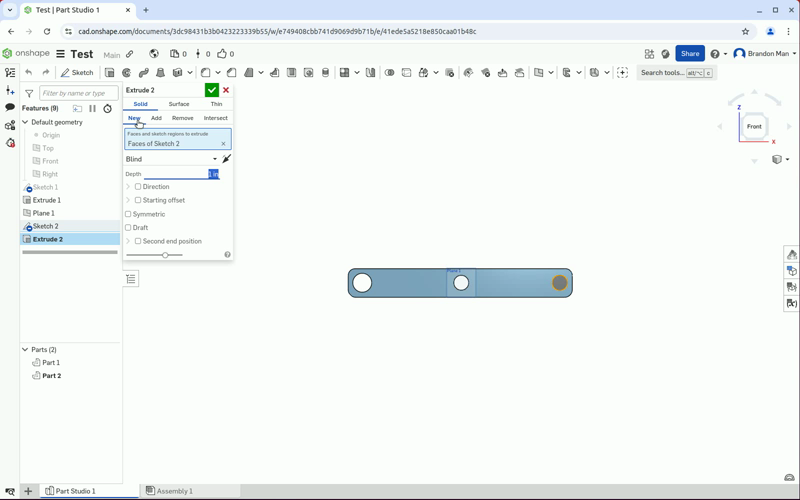
text(-5.777)
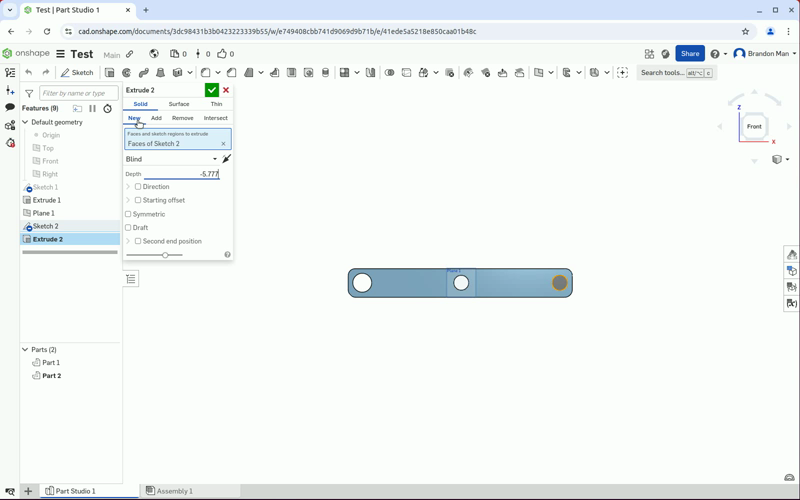
key(enter)
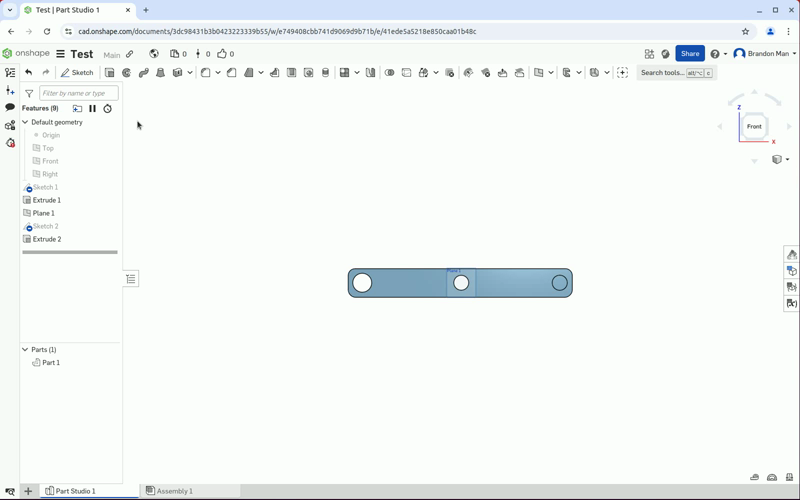
key(shift+h)
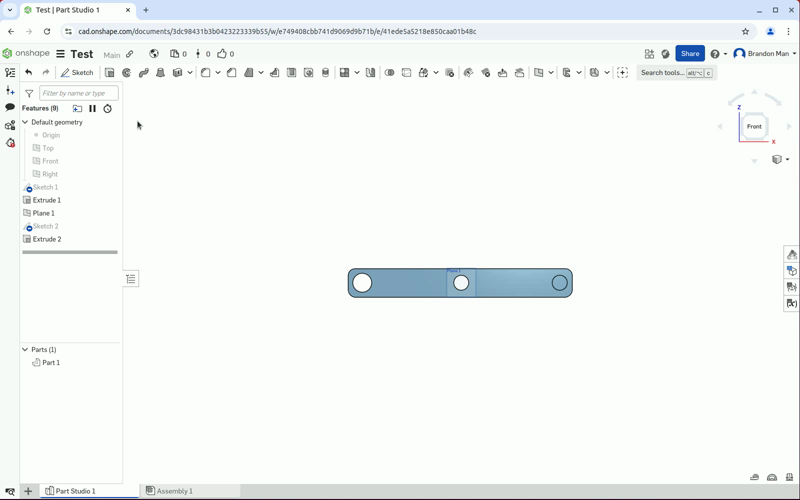
key(shift+h)
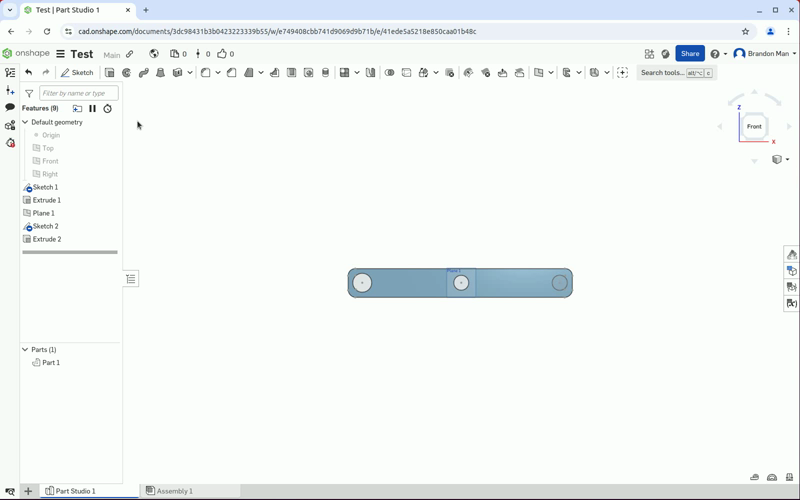
key(shift+7)
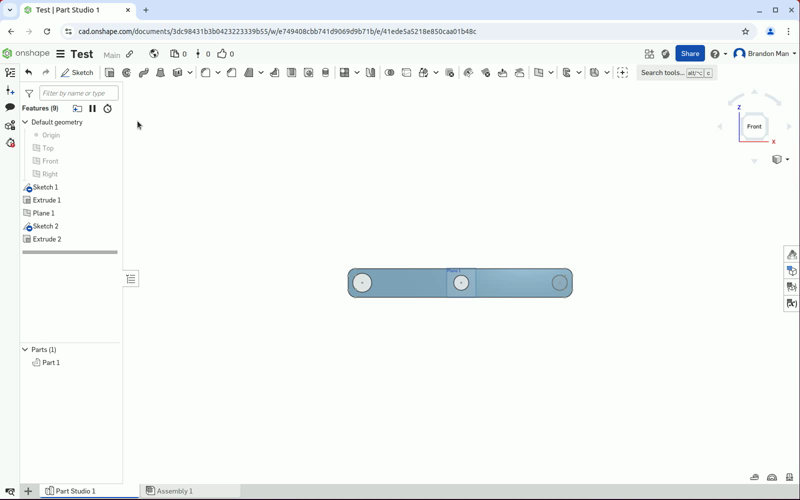
key(left, 2)
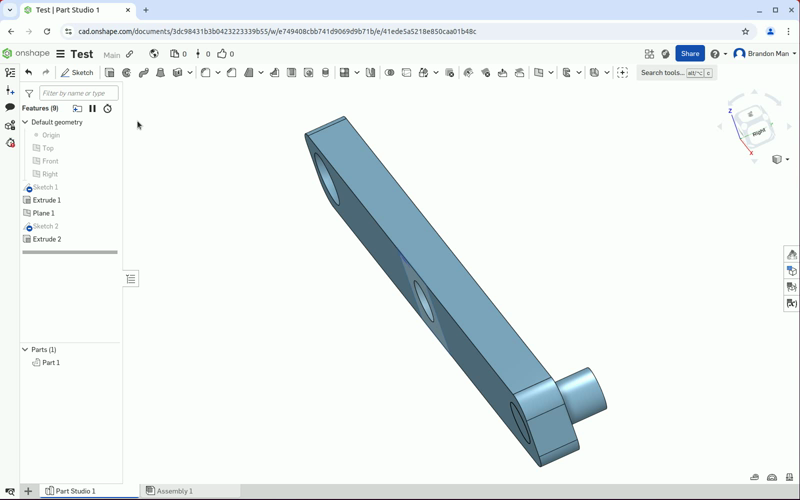
key(down, 2)
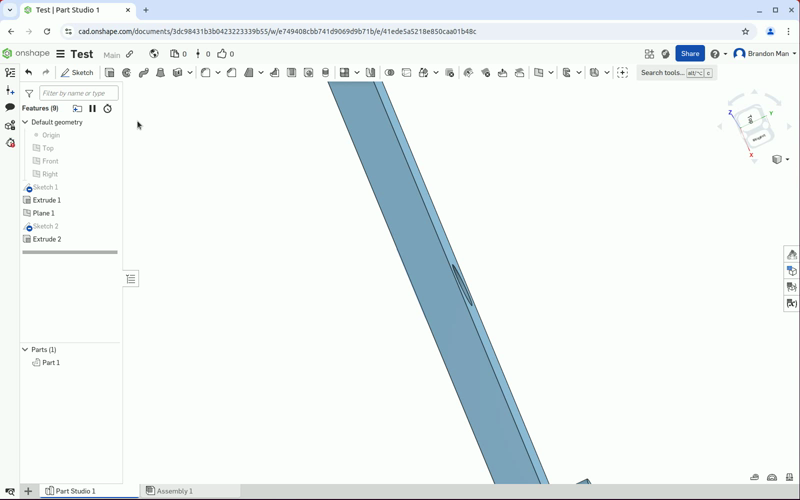
key(up, 2)
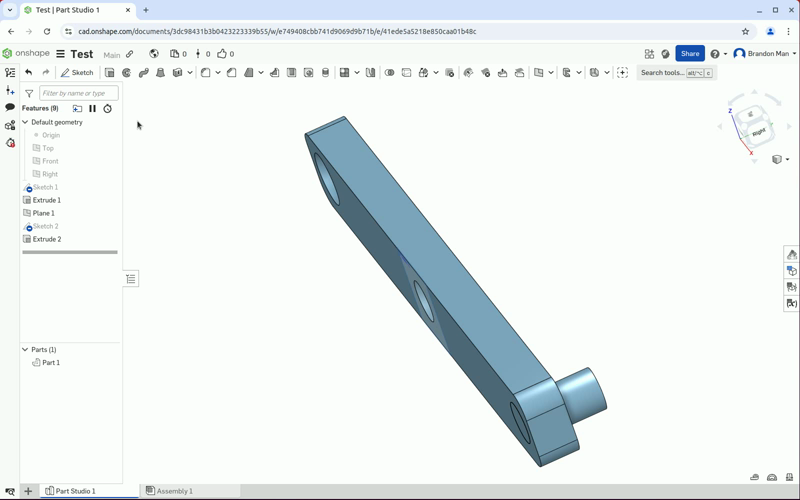
key(right, 2)
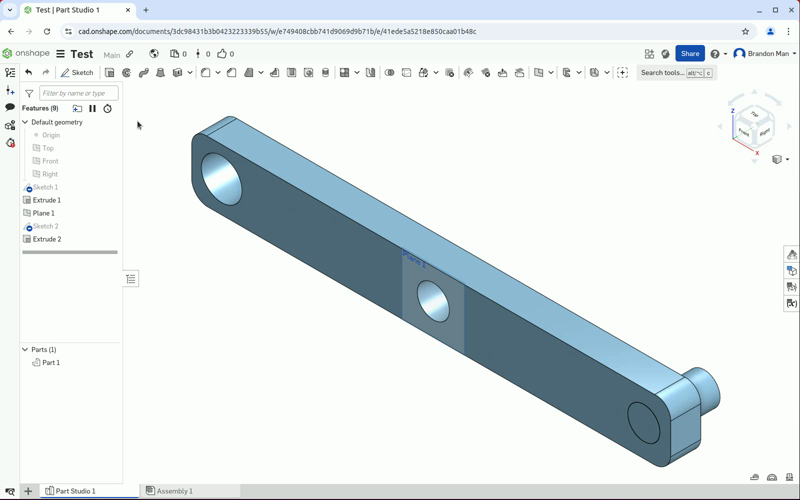
mouse_move(73, 189)
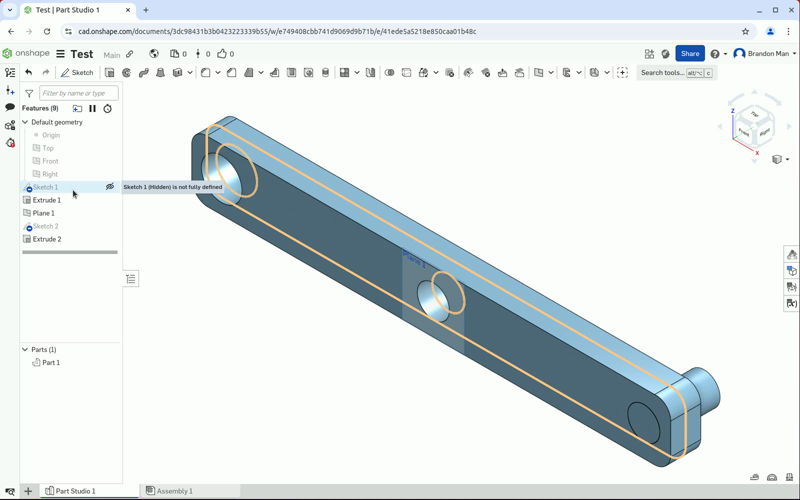
click(73, 189)